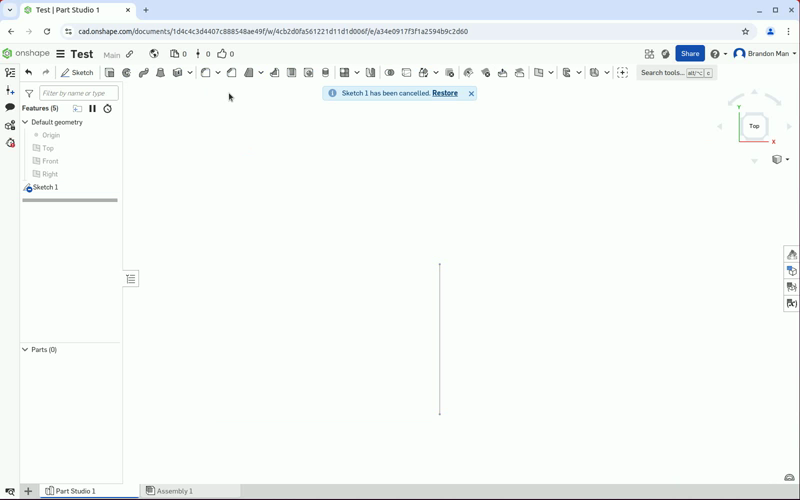
key(shift+h)
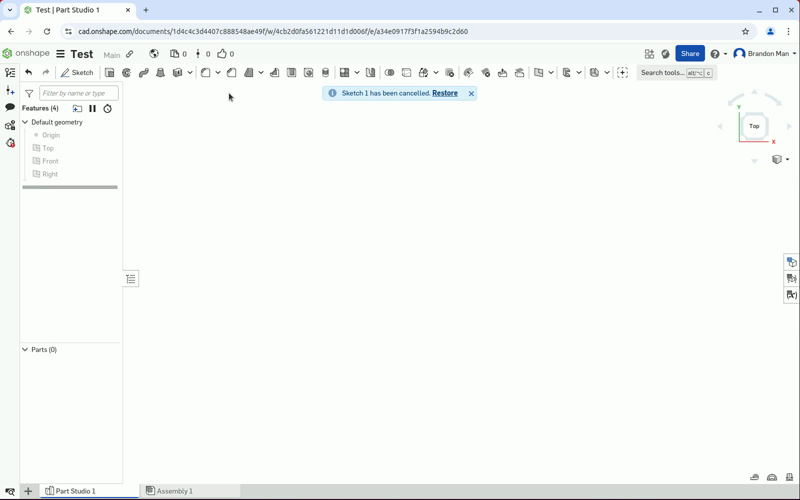
mouse_move(73, 352)
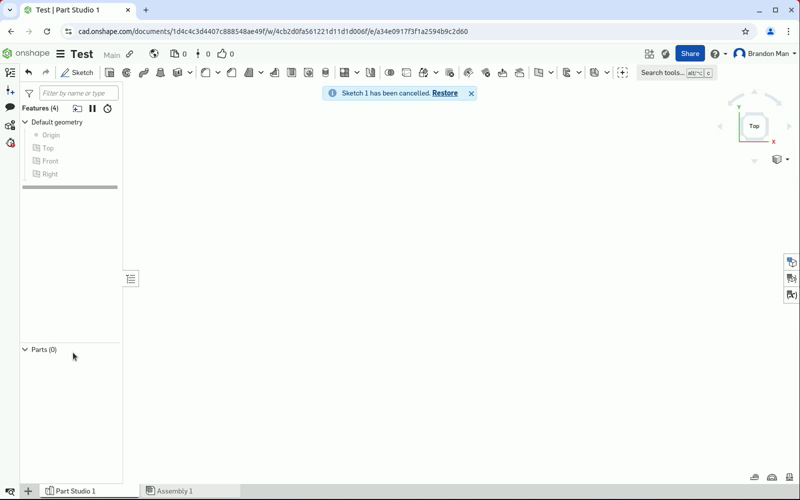
key(y)
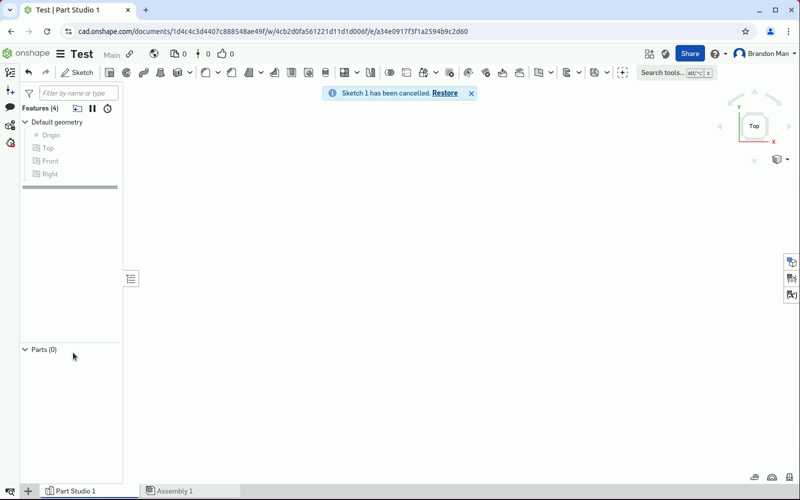
key(shift+p)
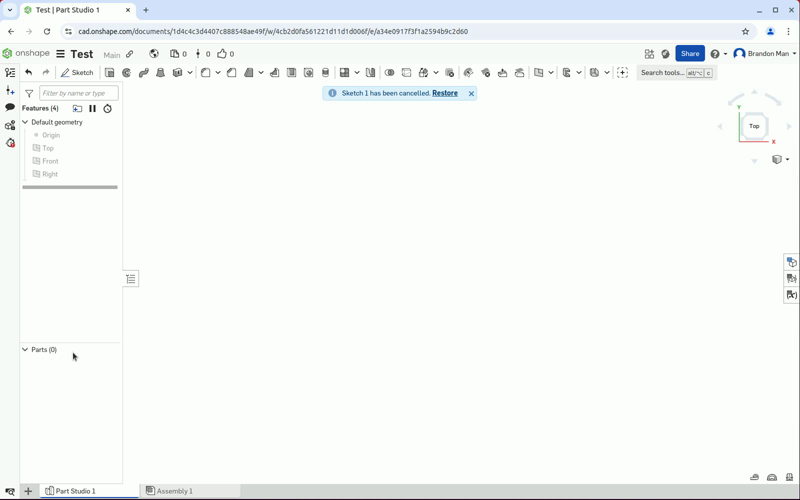
key(space)
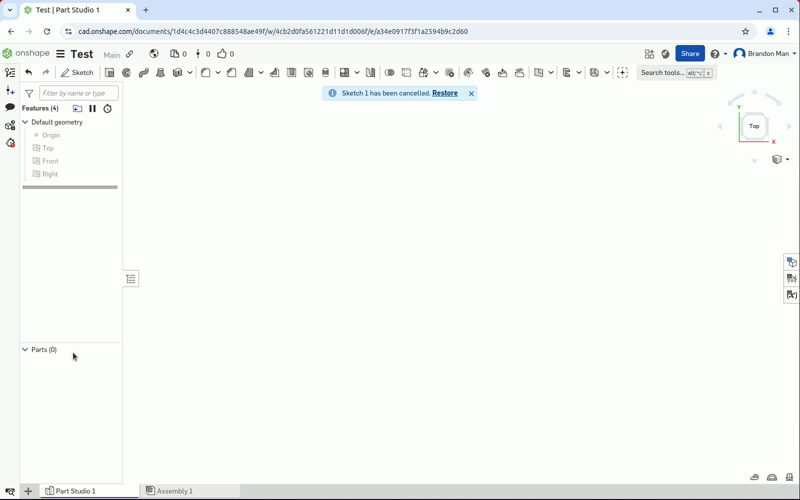
key_down(shift)
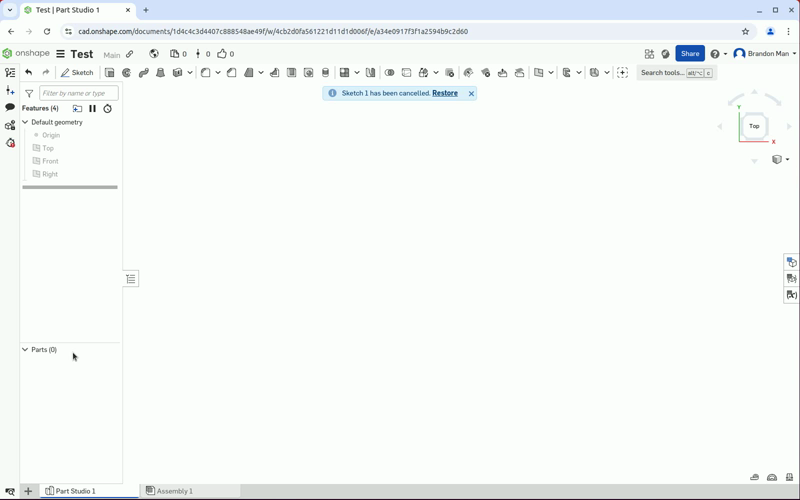
key(up)
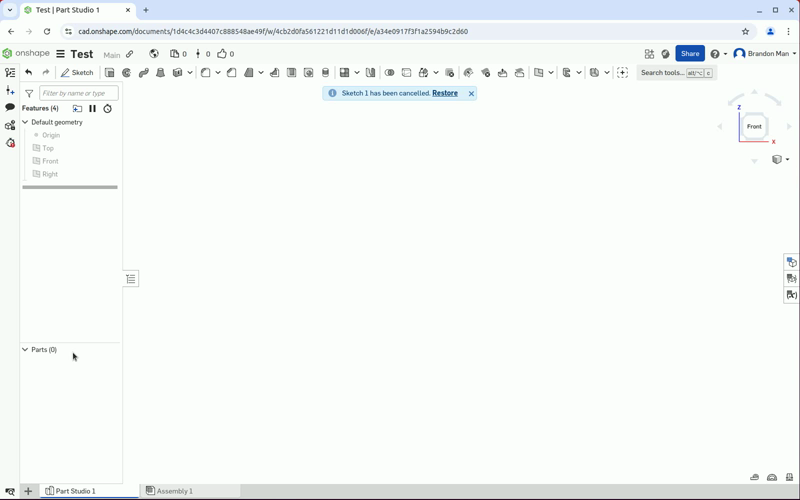
key_up(shift)
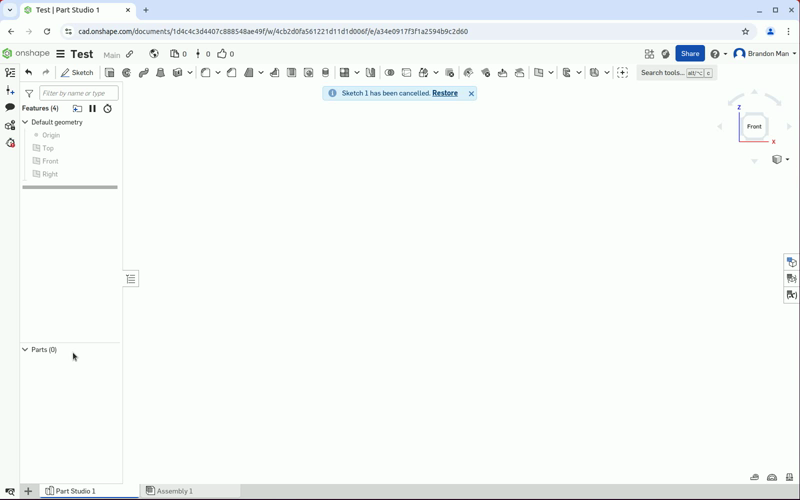
mouse_move(73, 352)
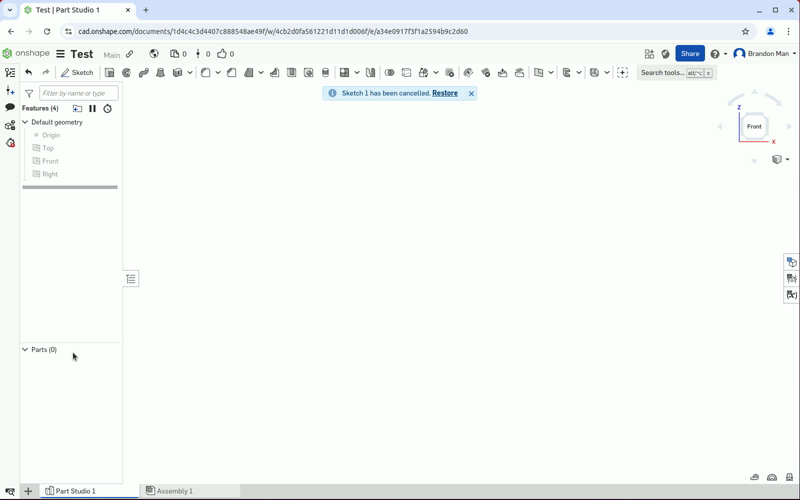
key(shift+y)
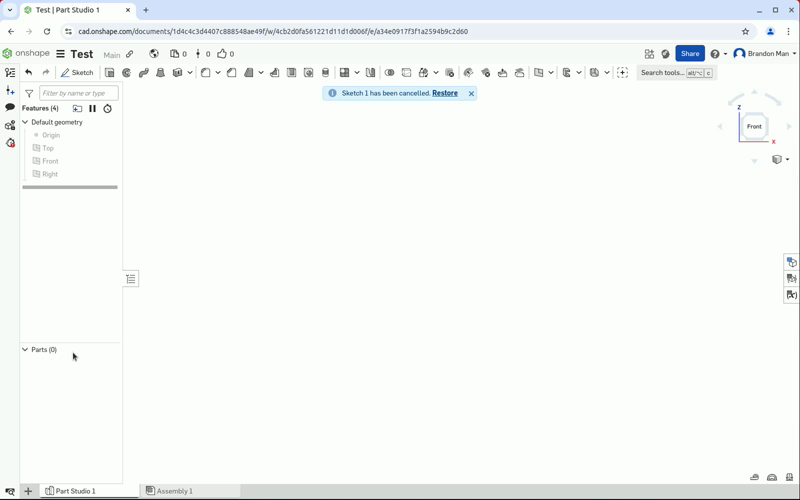
key(shift+s)
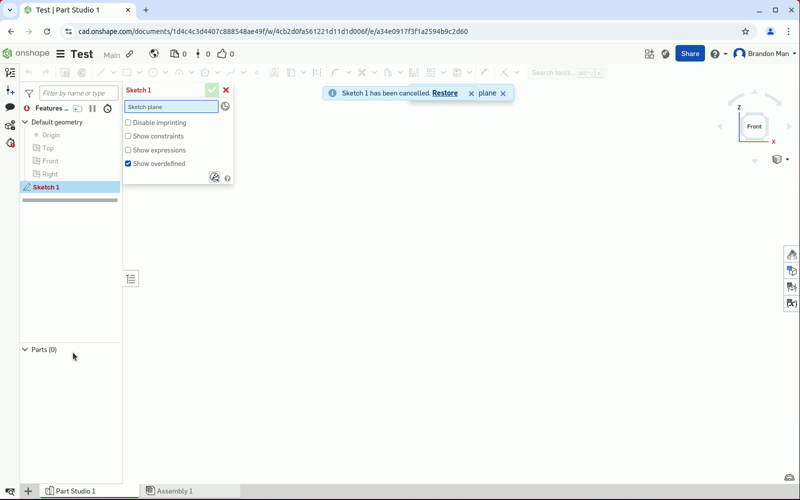
mouse_move(73, 163)
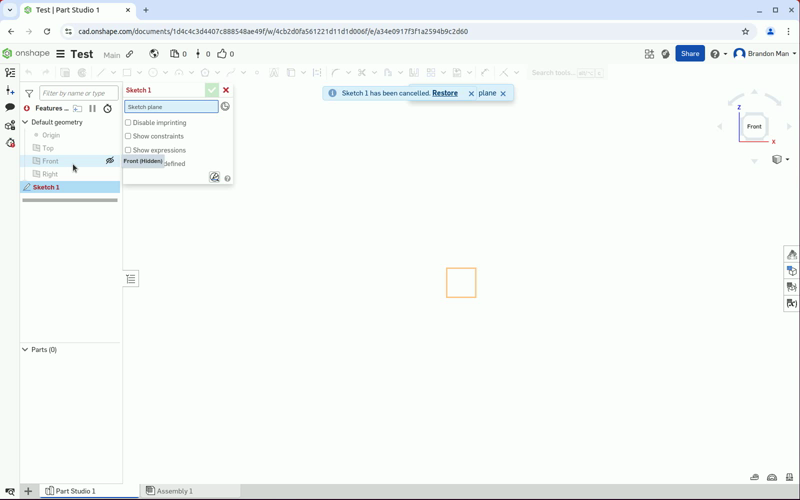
click(73, 163)
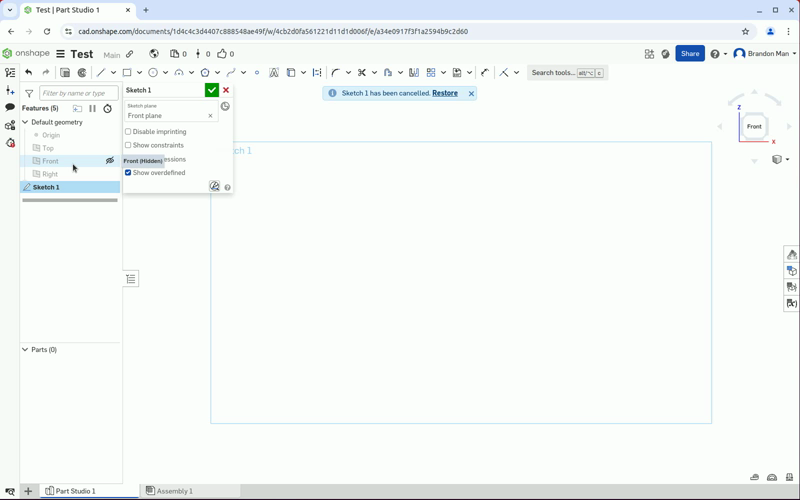
mouse_move(73, 352)
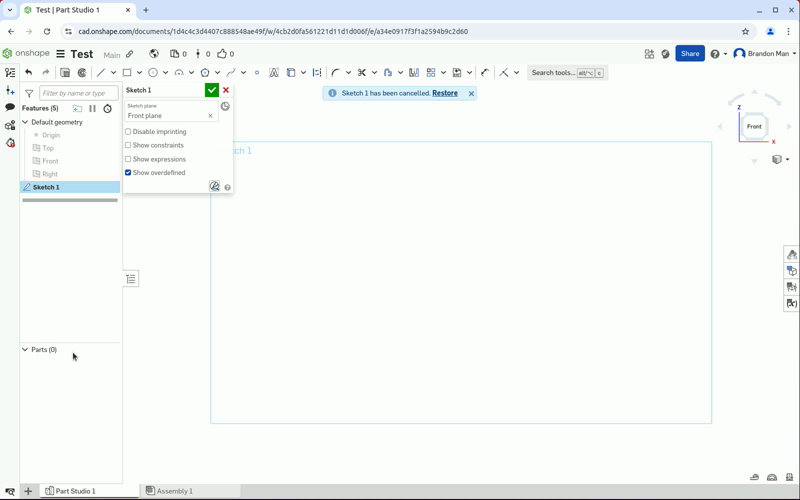
key(y)
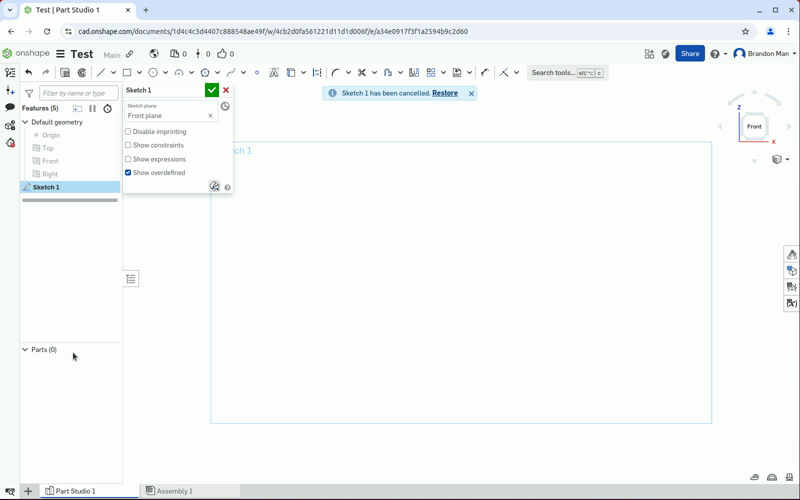
key(c)
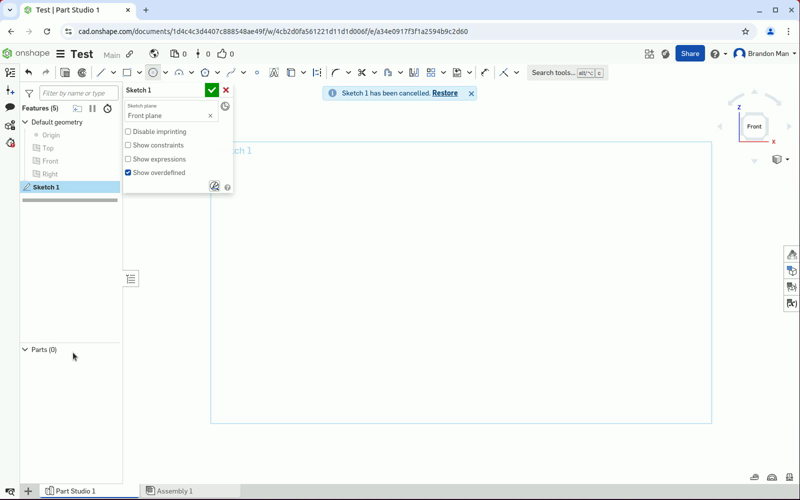
key_down(shift)
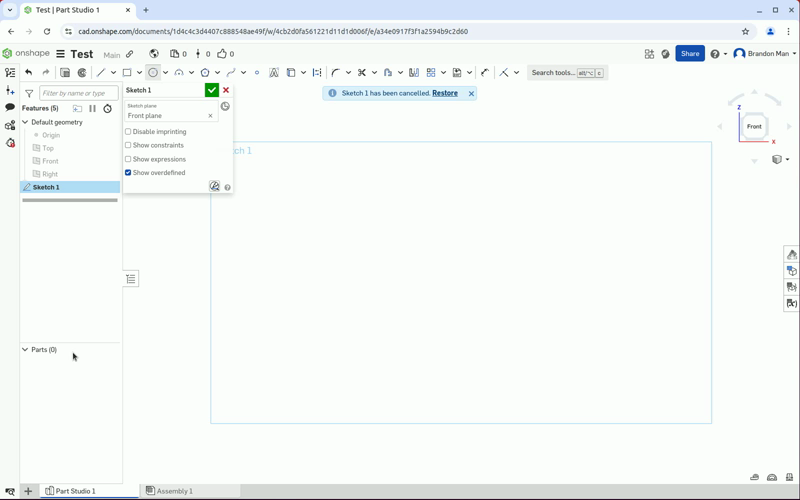
mouse_move(461, 282)
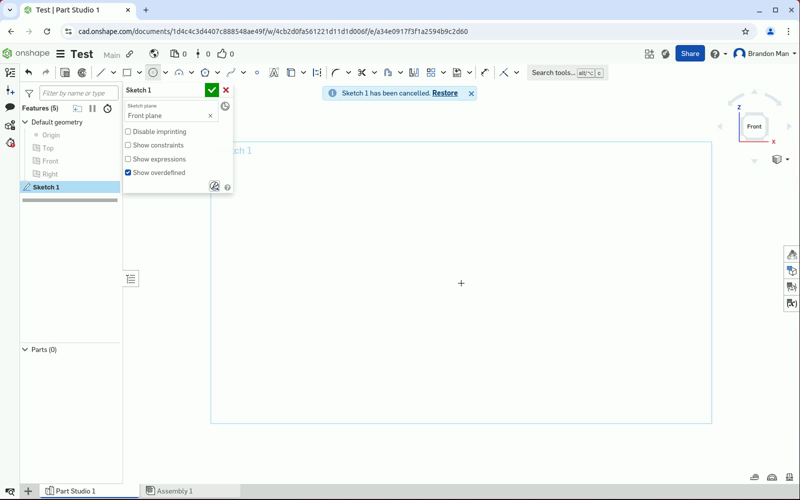
click(461, 282)
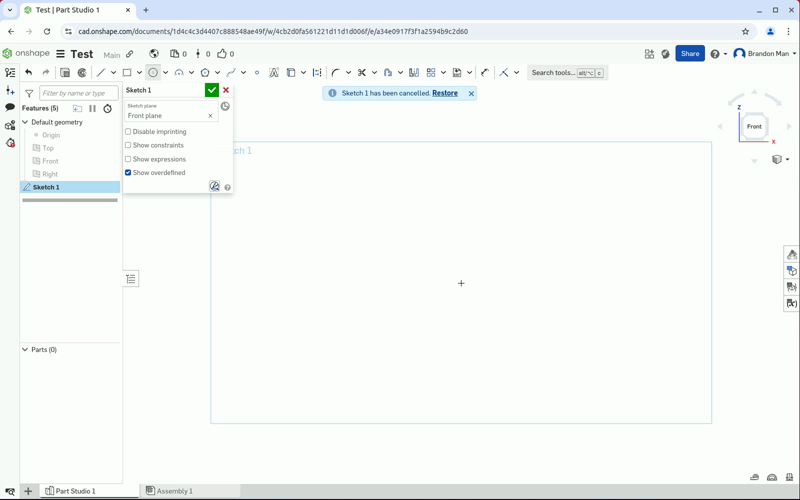
key_up(shift)
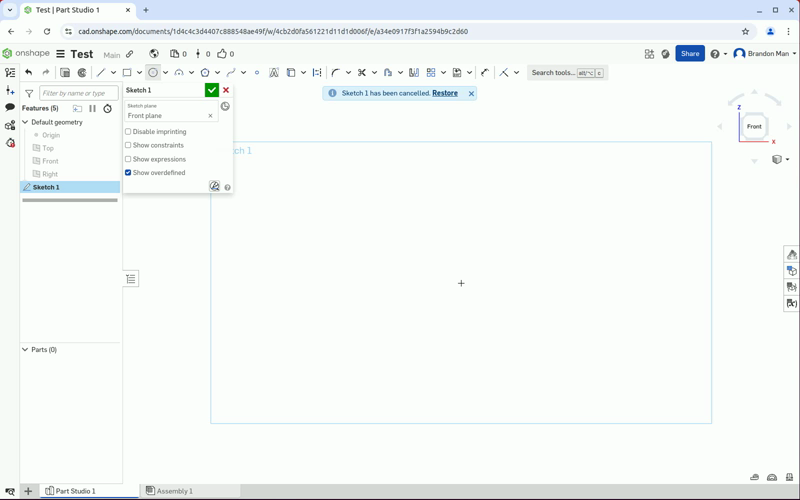
mouse_move(572, 282)
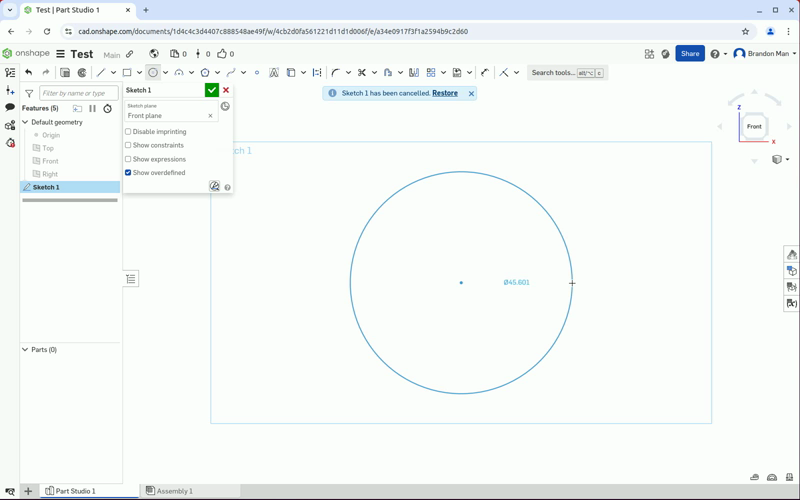
click(572, 282)
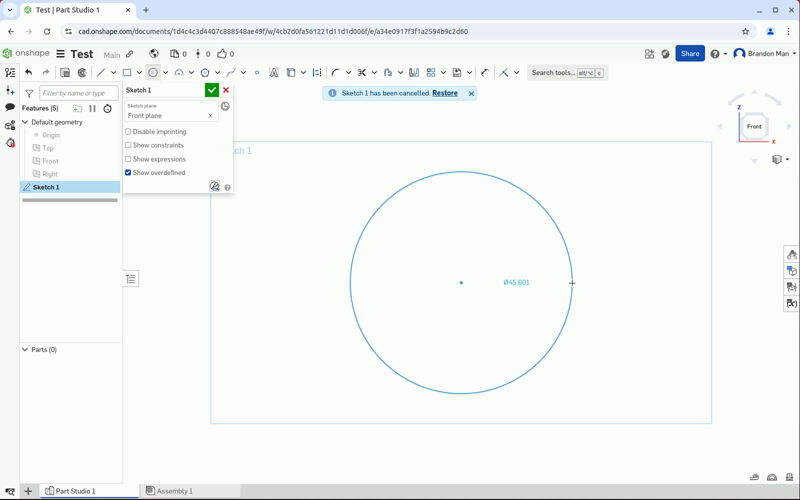
key(esc)
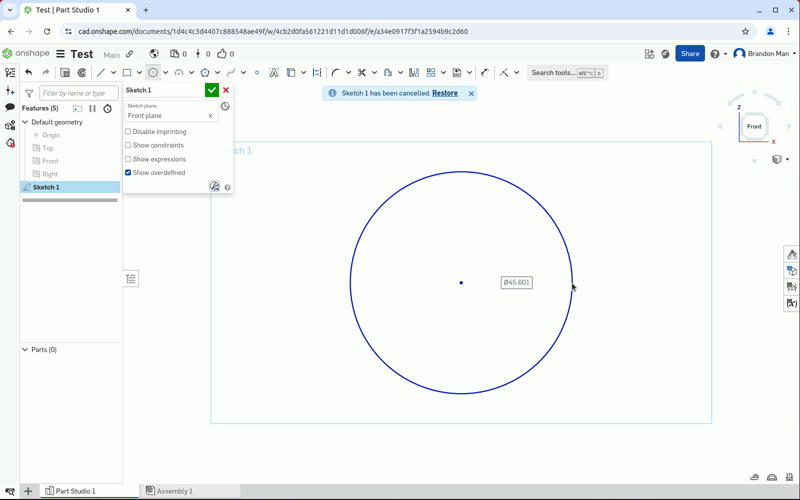
key(c)
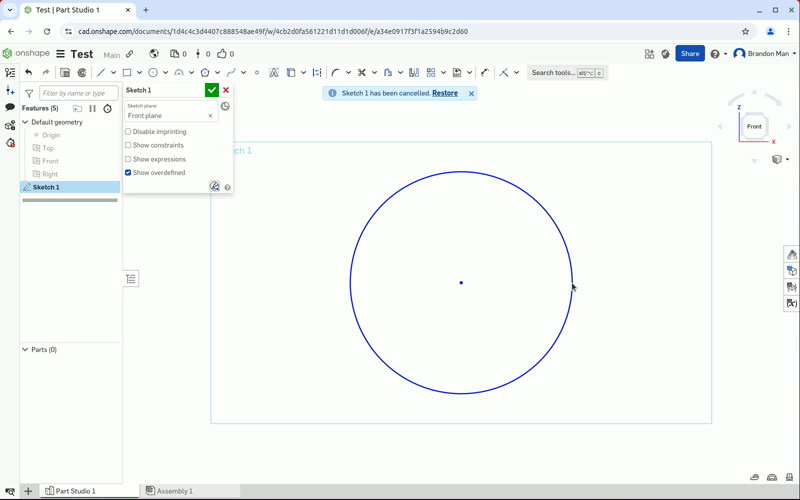
key_down(shift)
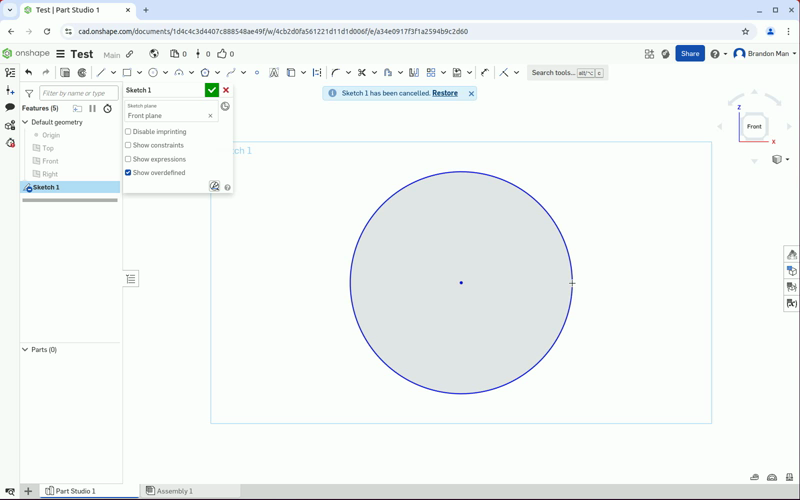
mouse_move(461, 282)
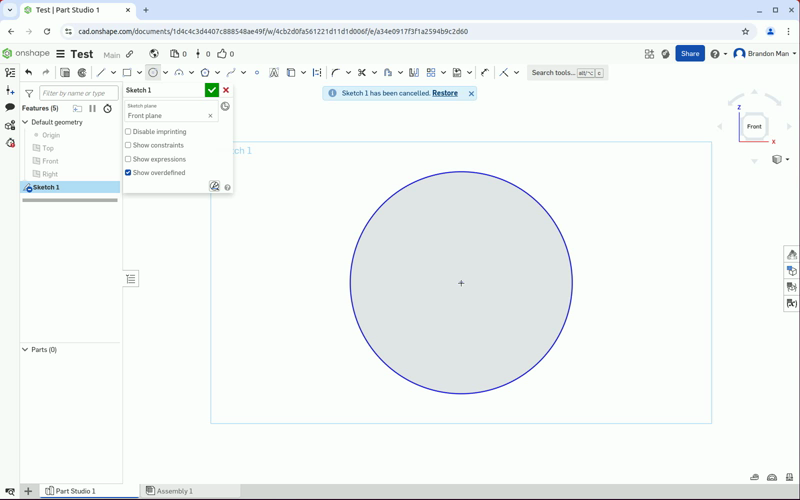
click(461, 282)
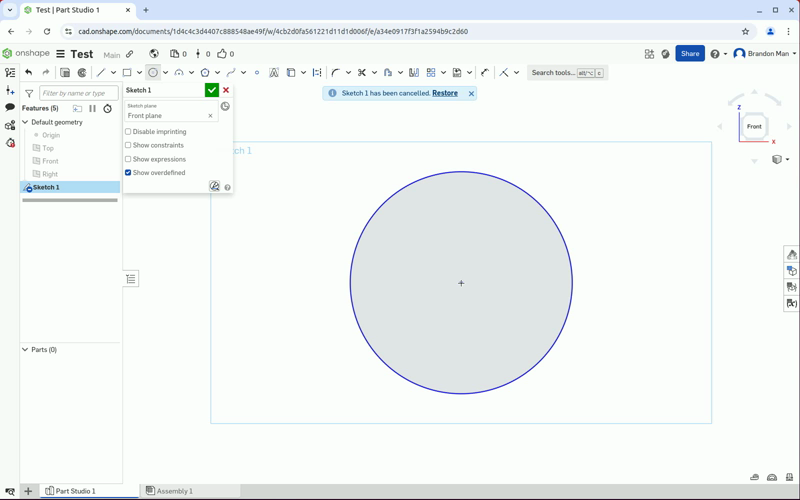
key_up(shift)
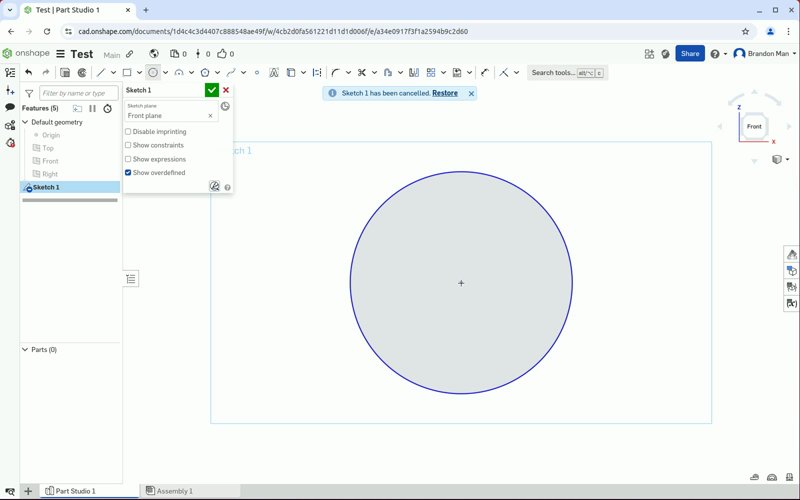
mouse_move(489, 282)
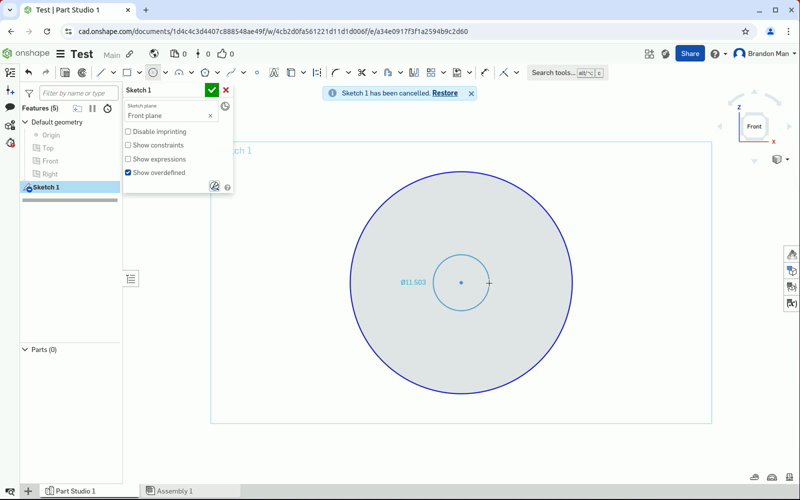
click(489, 282)
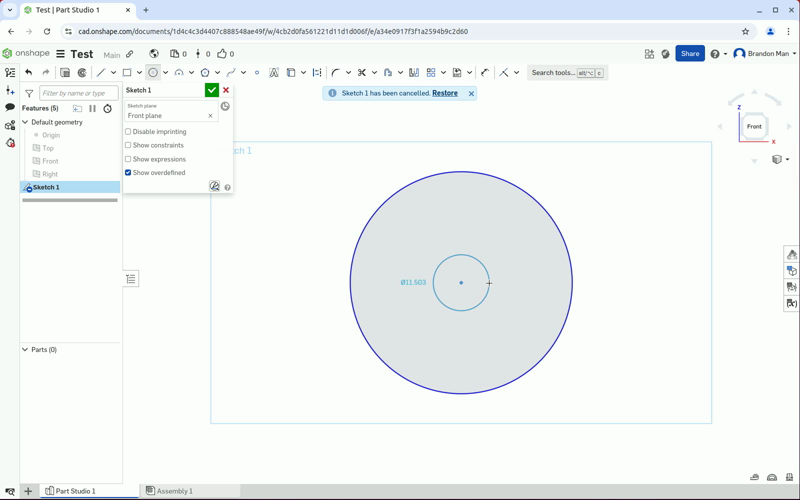
key(esc)
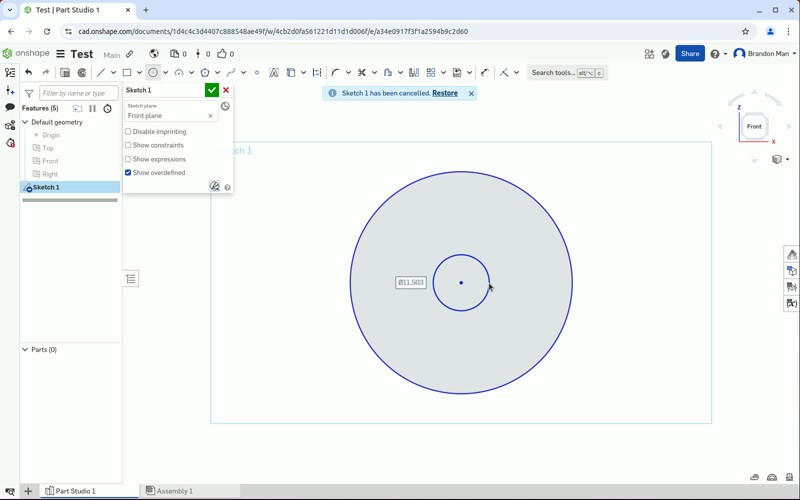
mouse_move(402, 298)
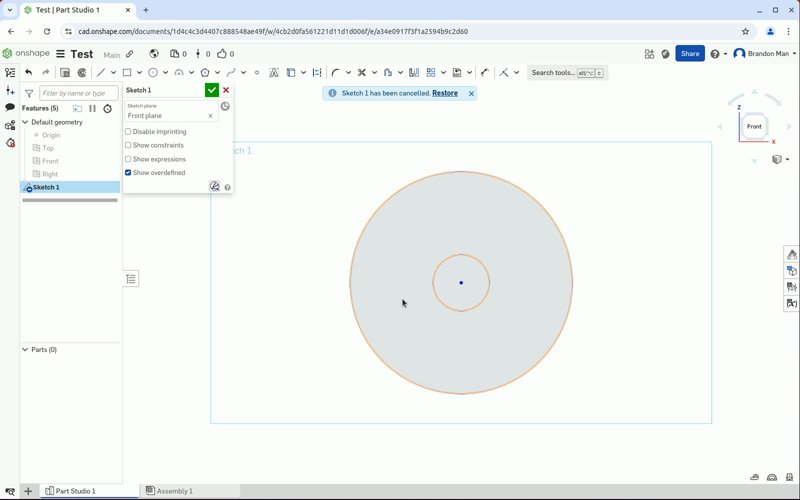
click(402, 298)
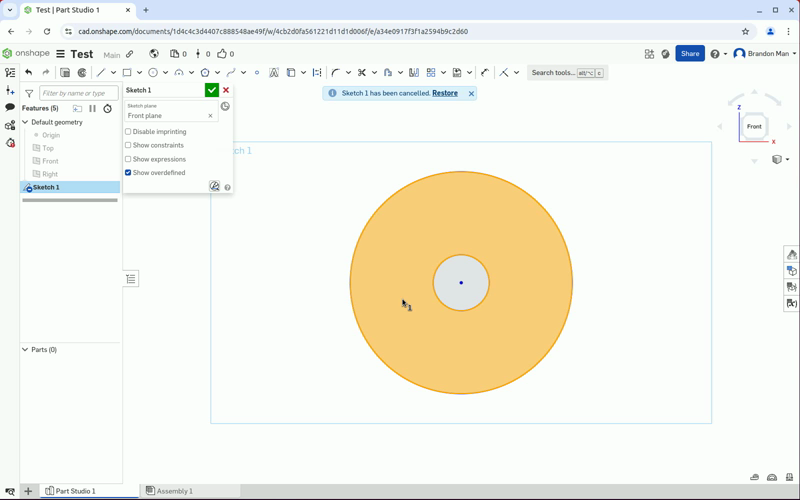
mouse_move(73, 352)
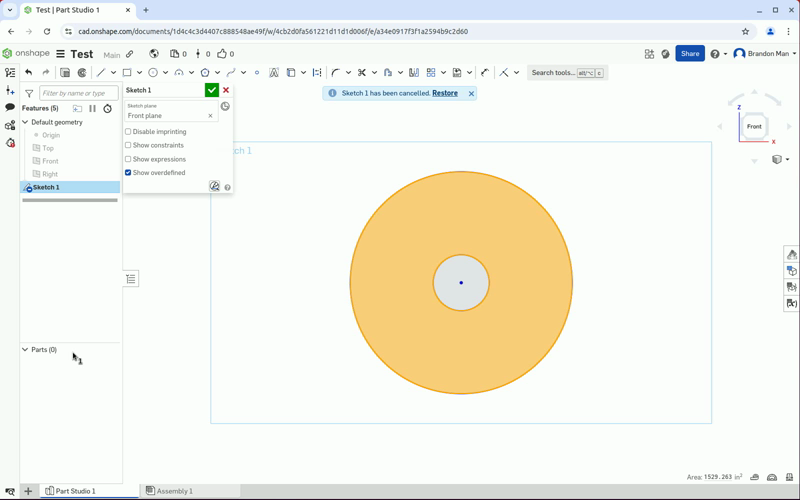
key(shift+y)
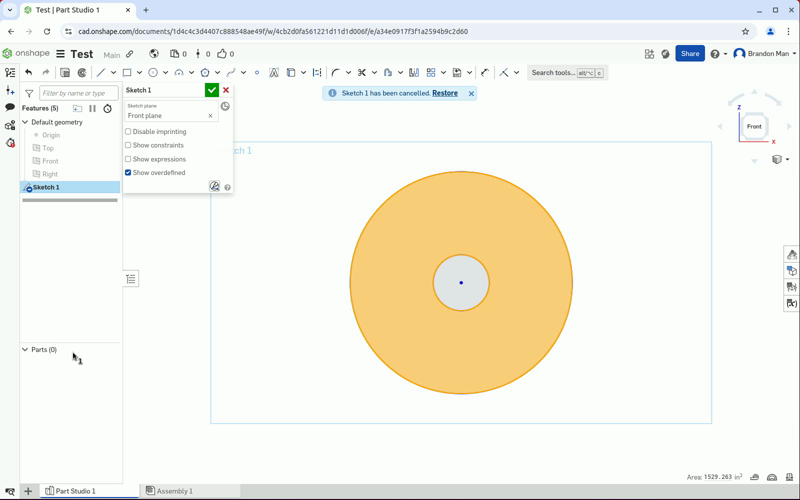
key(shift+e)
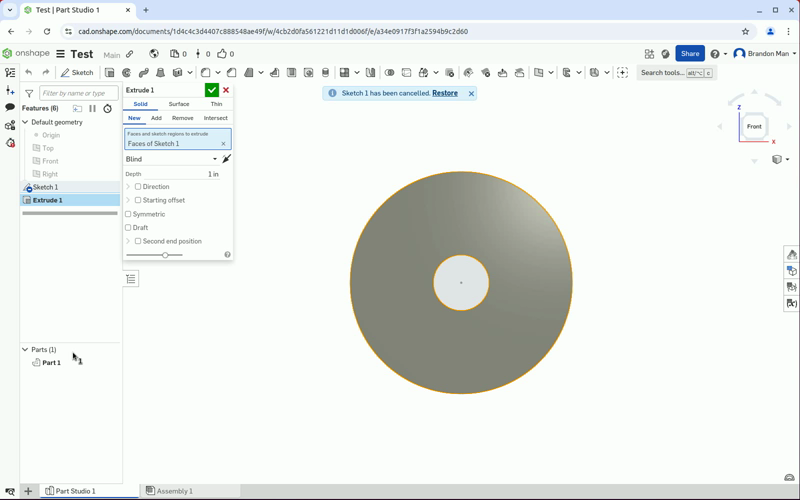
mouse_move(143, 106)
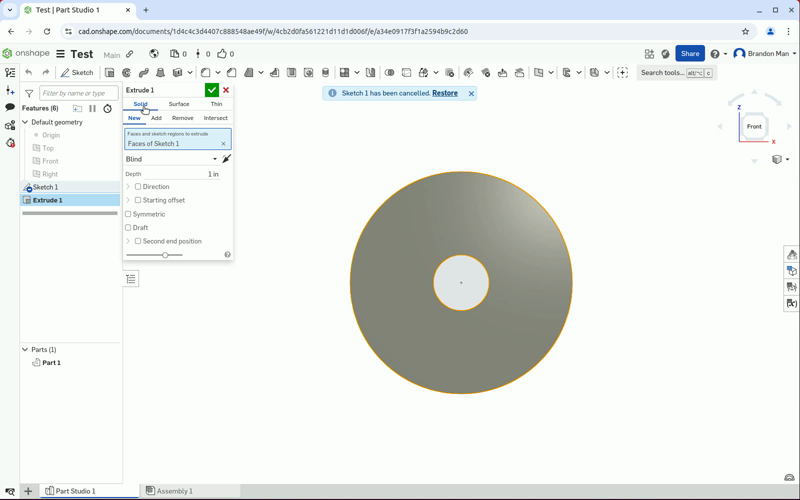
click(143, 106)
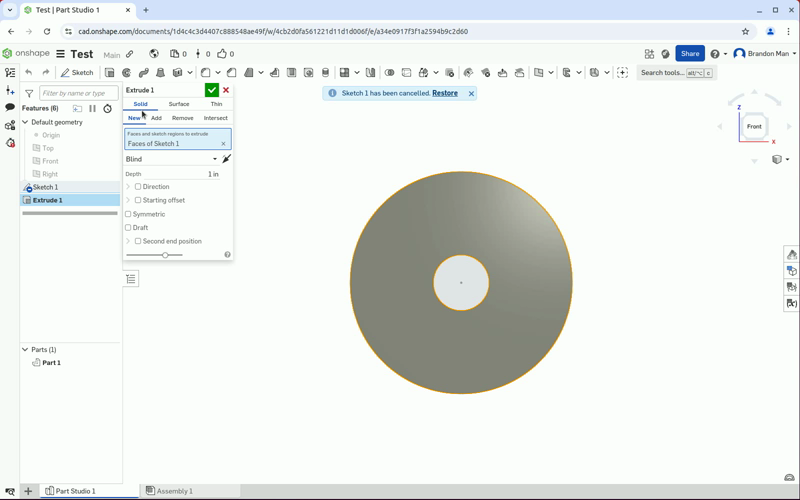
mouse_move(137, 120)
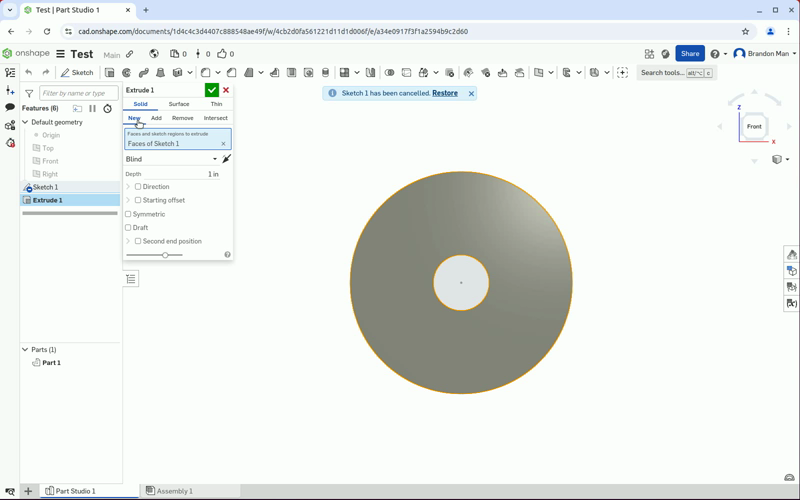
click(137, 120)
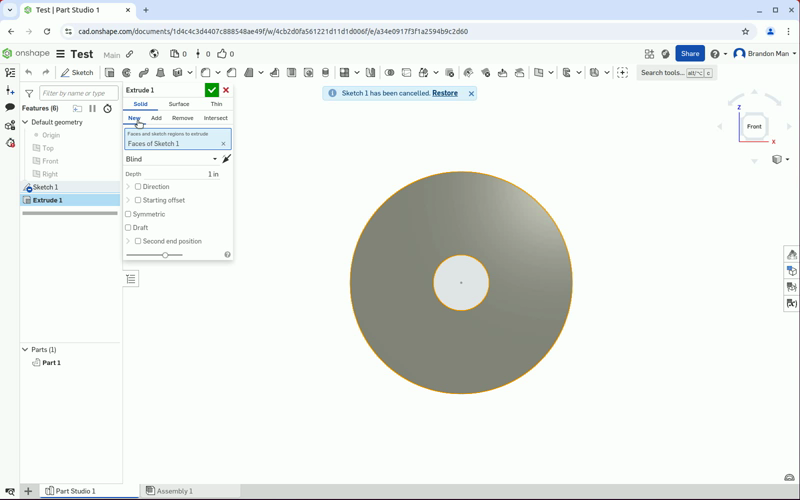
key(tab, 4)
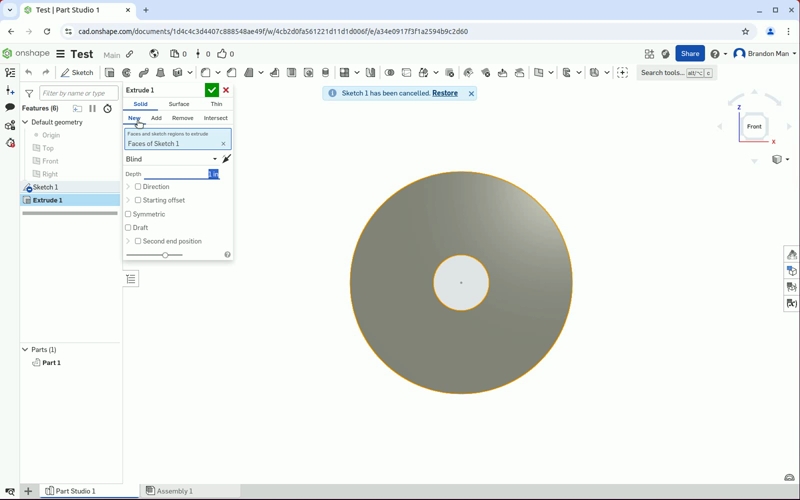
text(4.092)
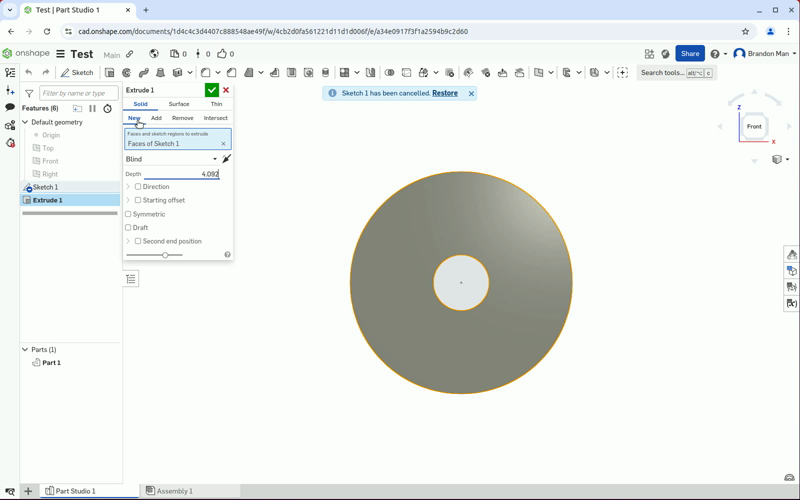
key(enter)
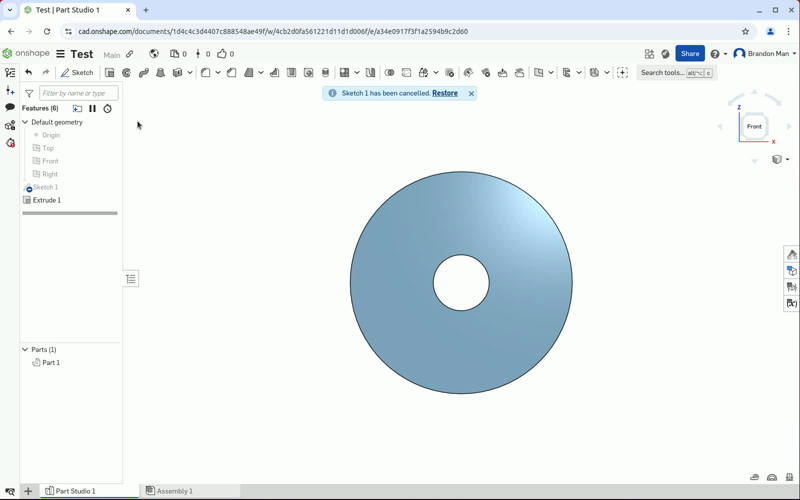
key(shift+h)
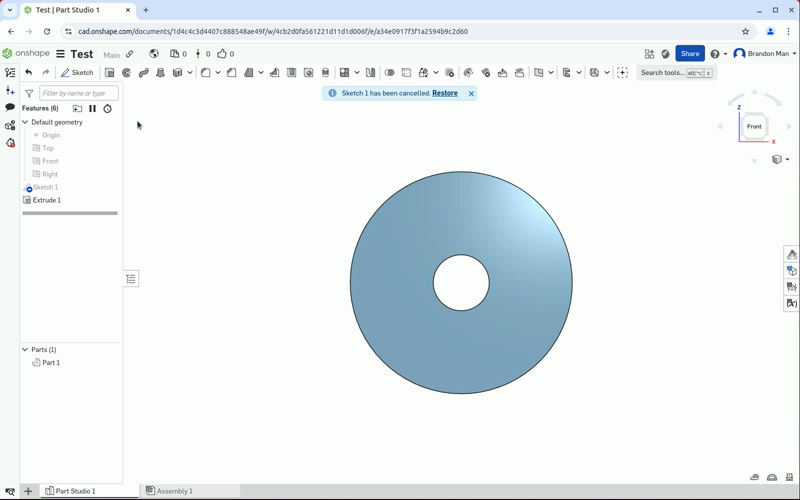
key(shift+h)
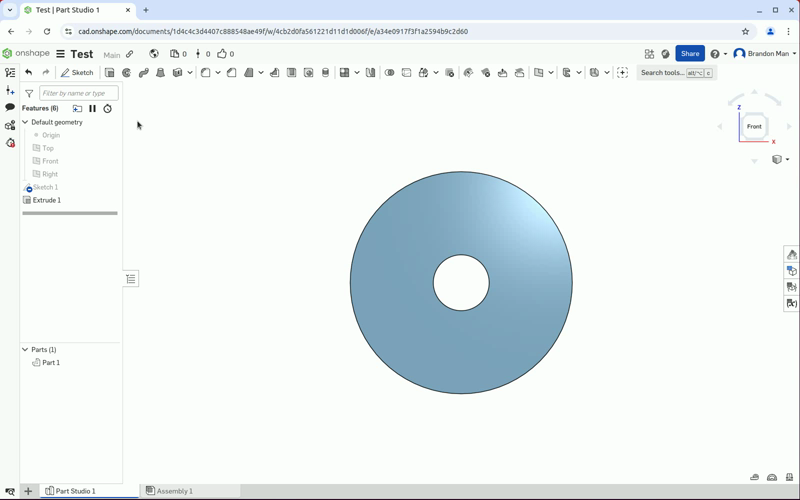
mouse_move(73, 189)
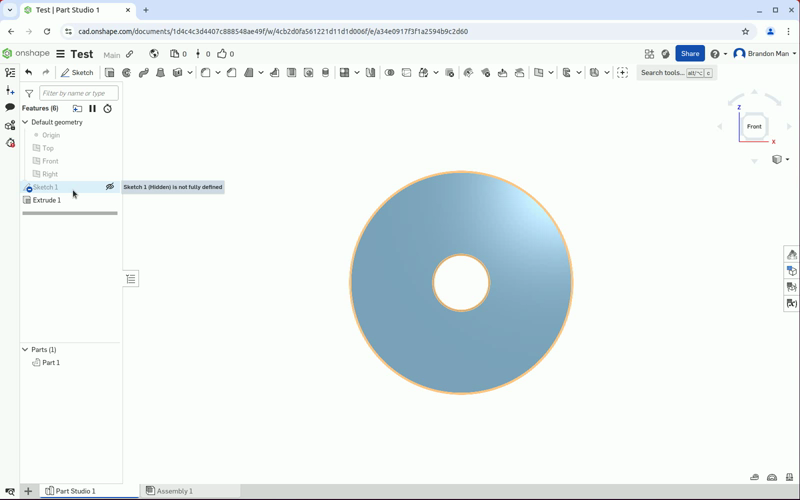
click(73, 189)
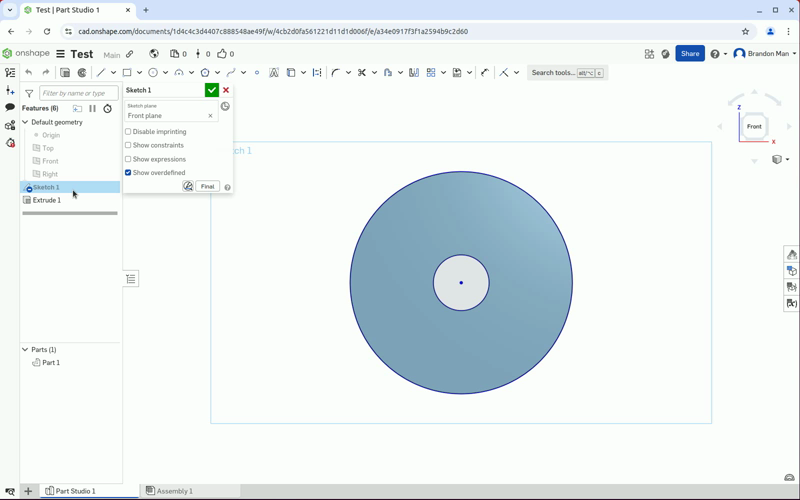
mouse_move(229, 92)
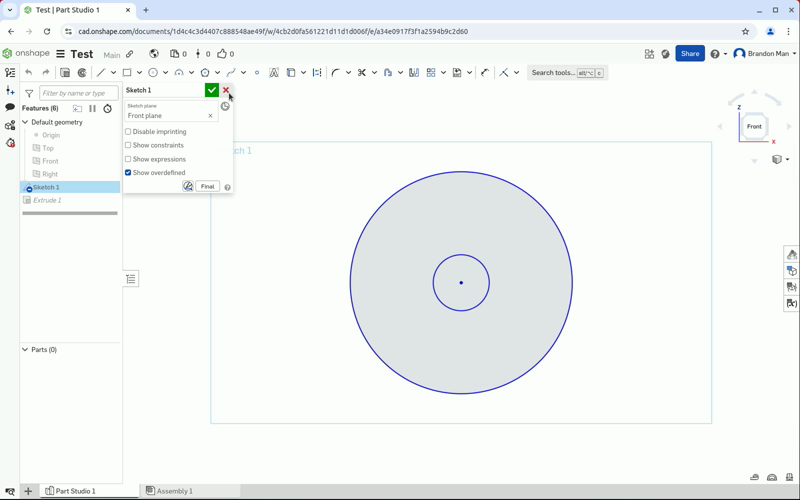
click(229, 92)
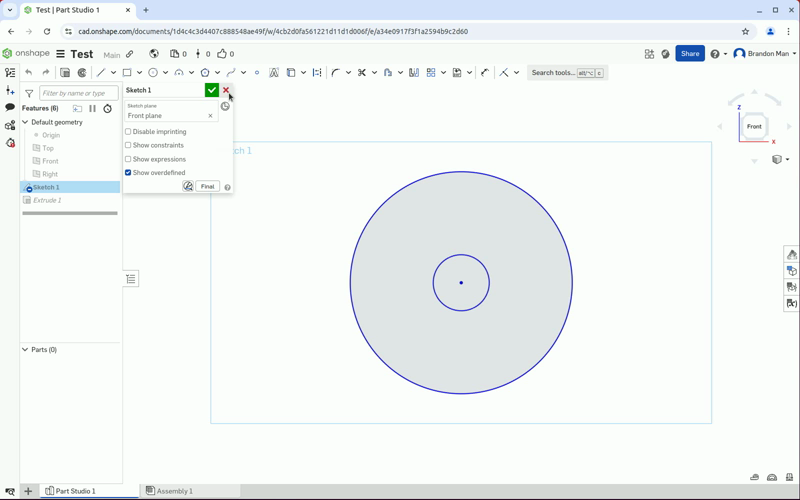
key(shift+s)
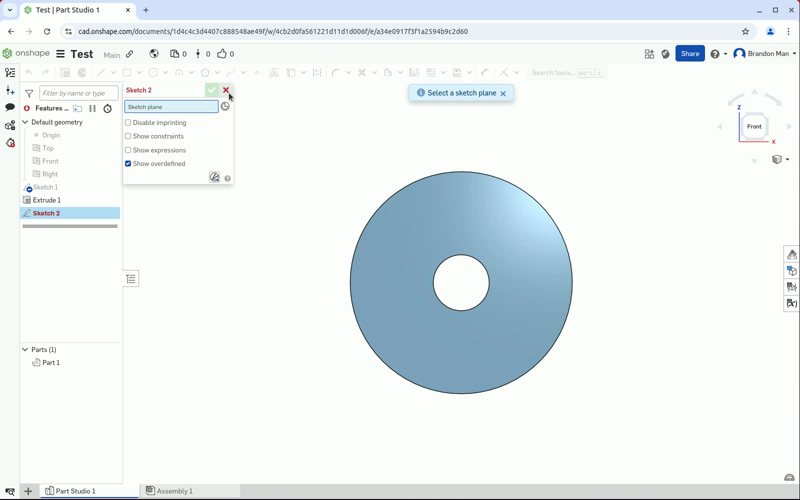
mouse_move(73, 163)
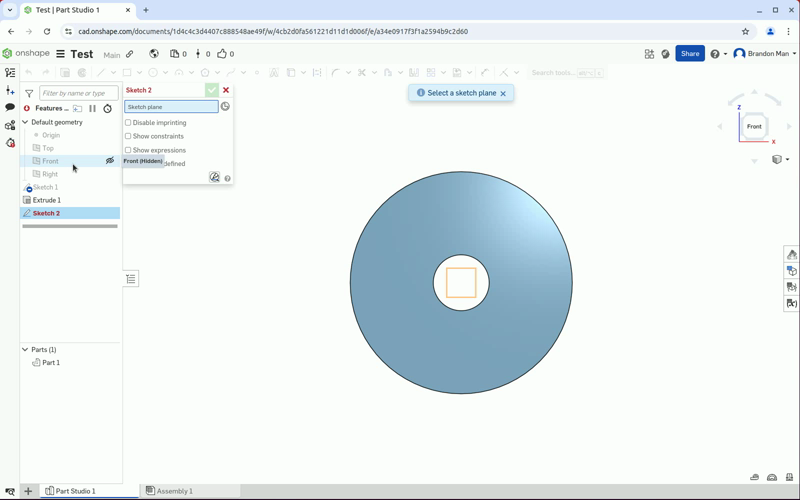
click(73, 163)
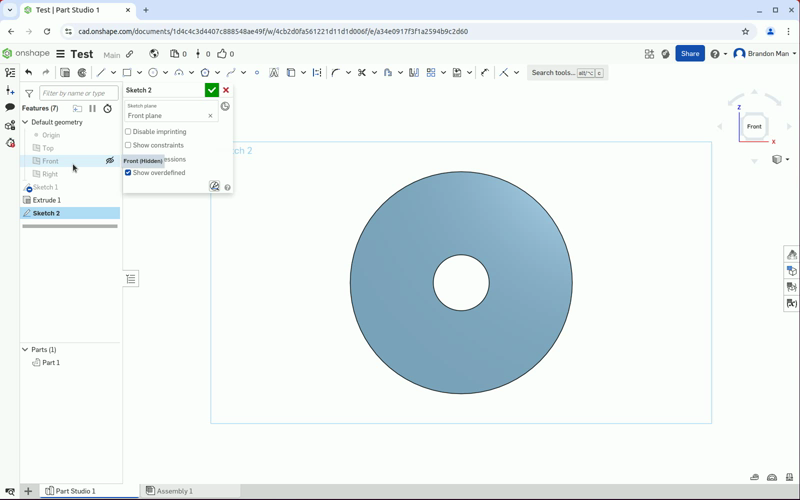
mouse_move(73, 352)
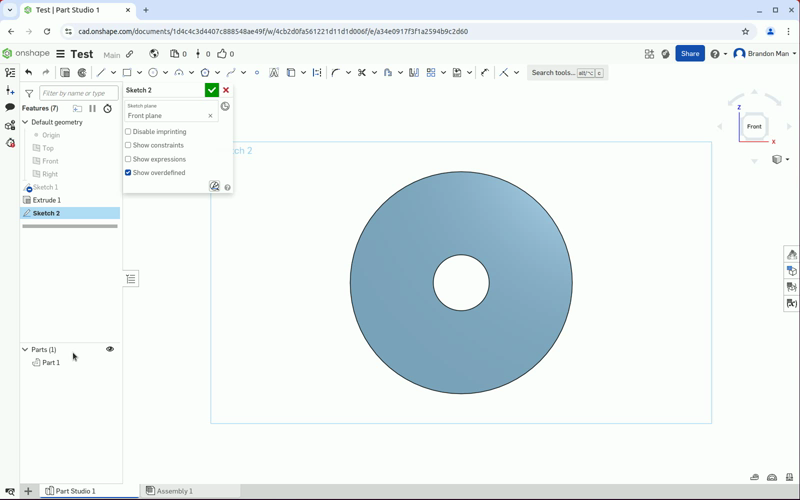
key(y)
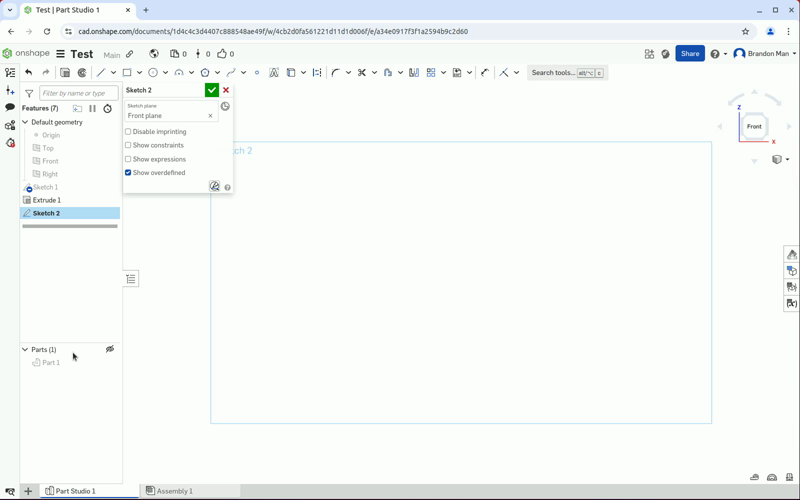
key(c)
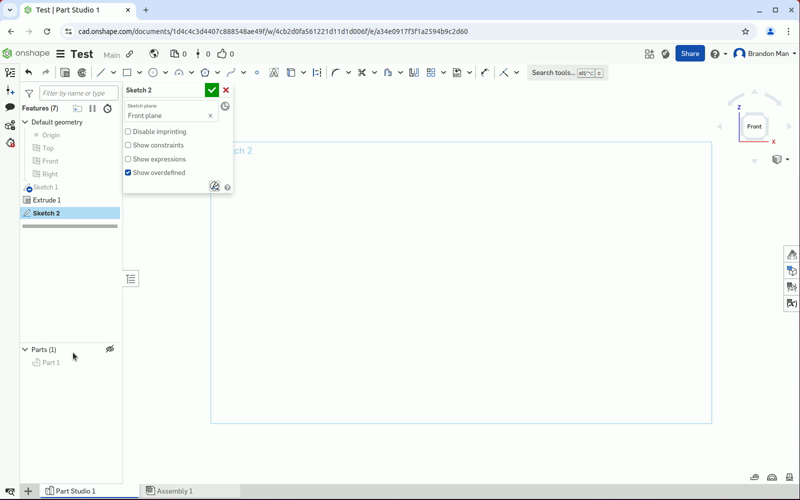
key_down(shift)
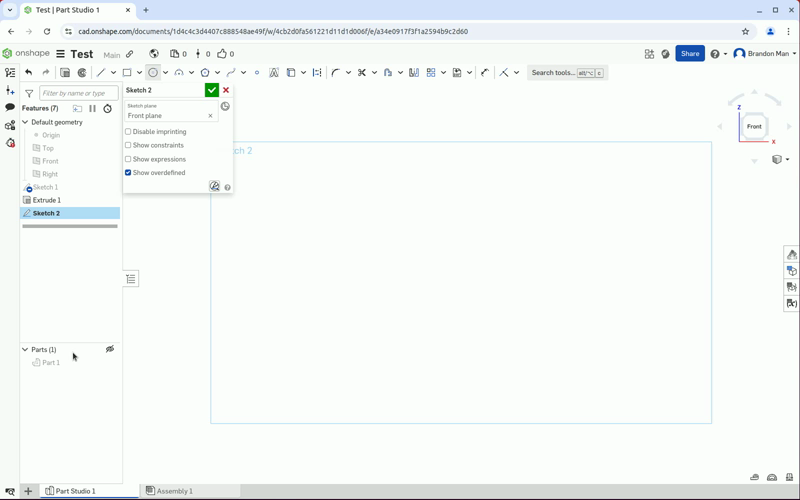
mouse_move(461, 282)
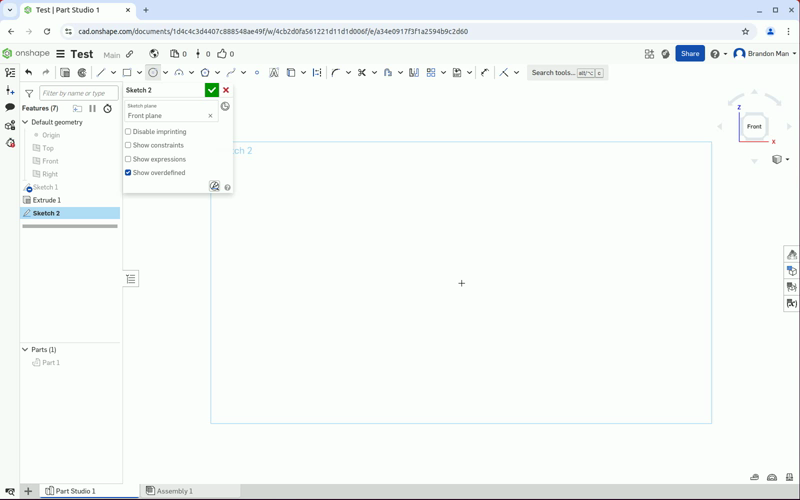
click(461, 282)
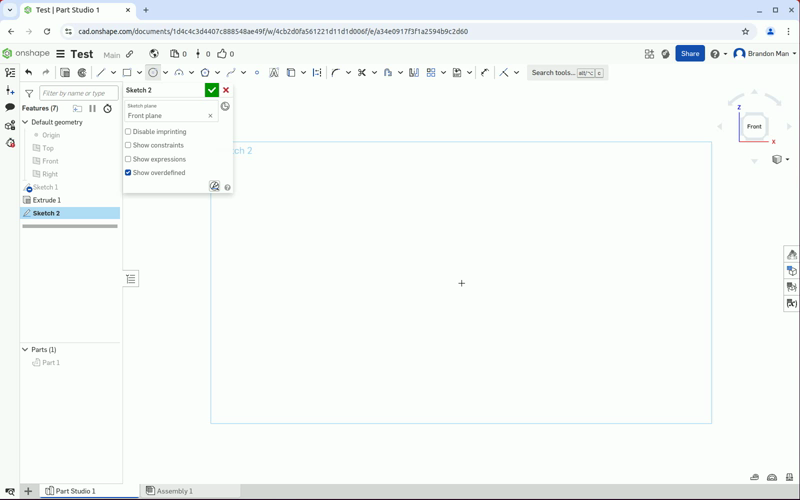
key_up(shift)
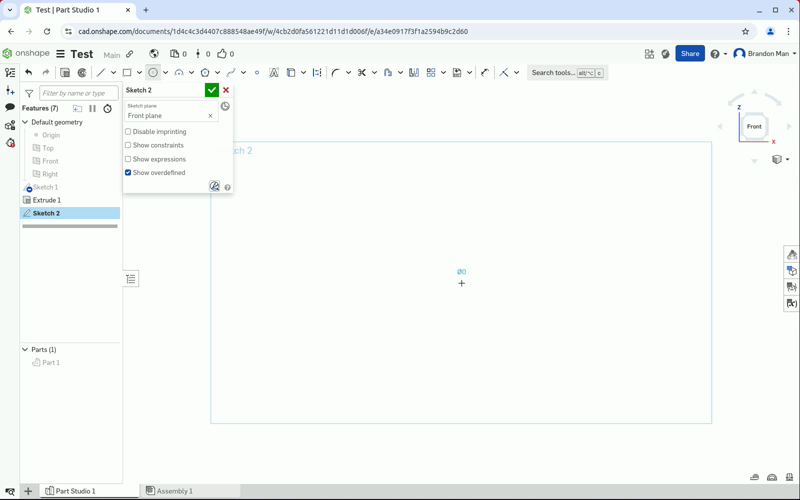
mouse_move(490, 282)
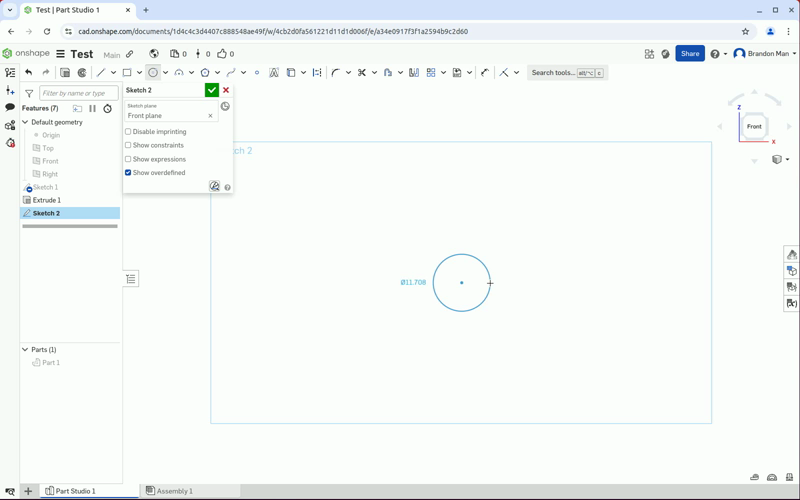
click(490, 282)
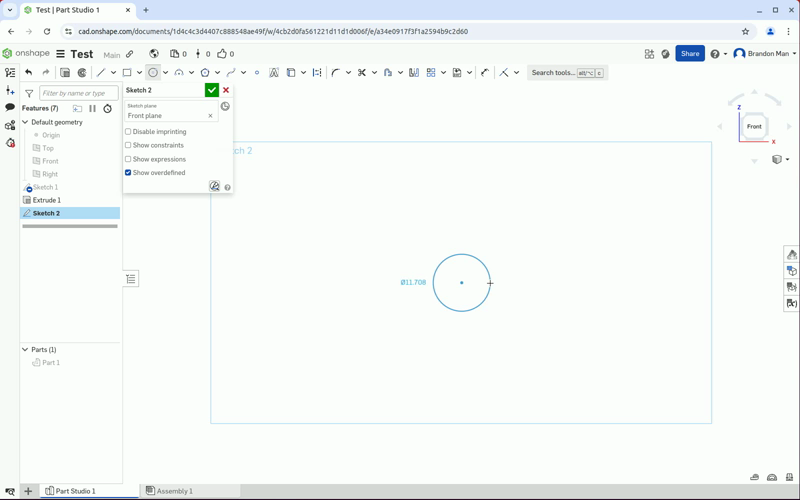
key(esc)
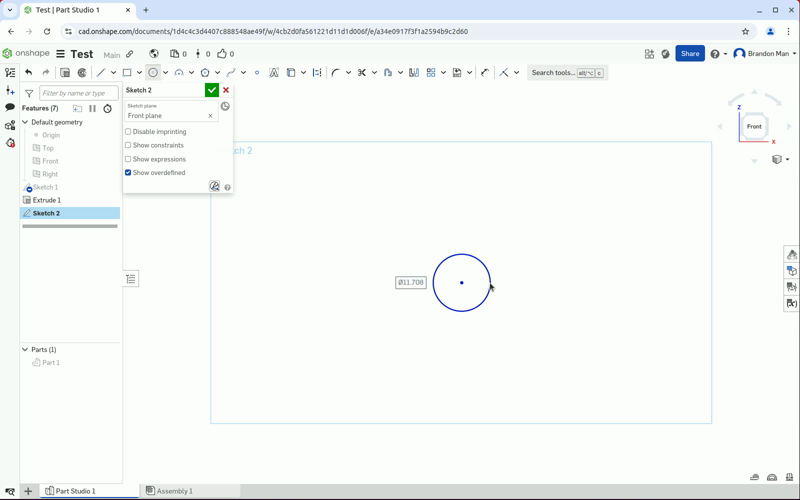
mouse_move(465, 295)
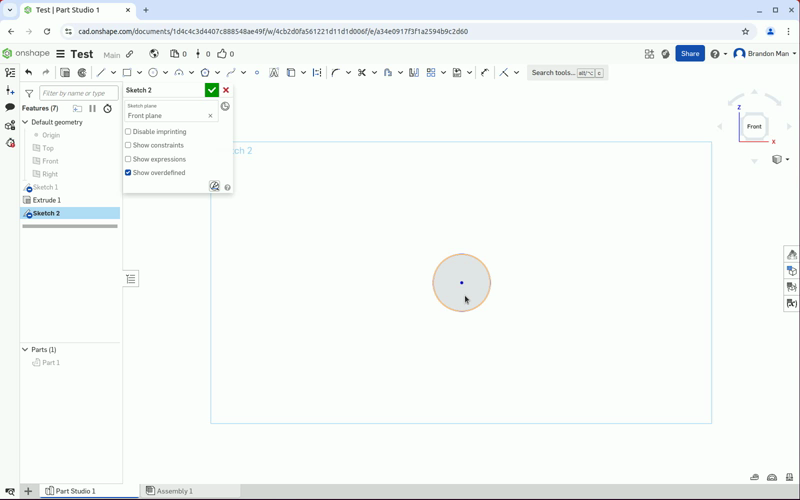
click(465, 295)
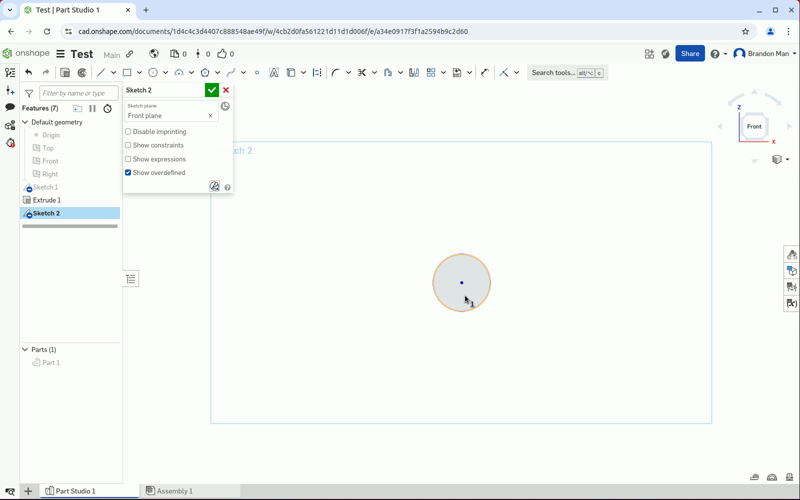
mouse_move(73, 352)
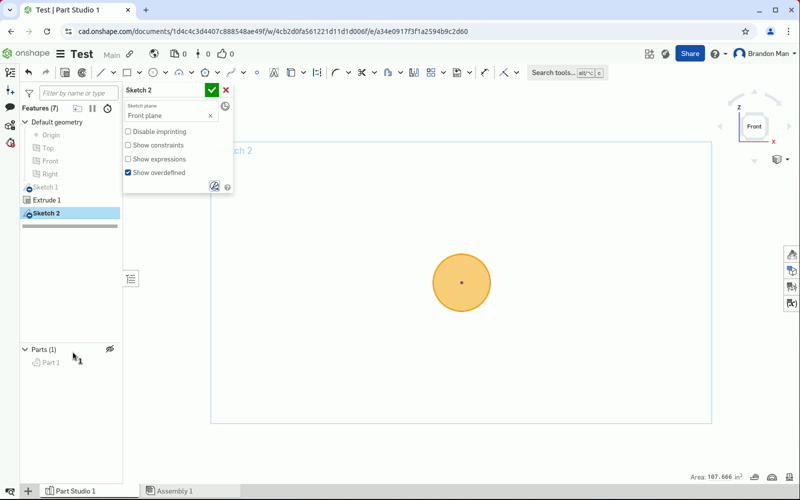
key(shift+y)
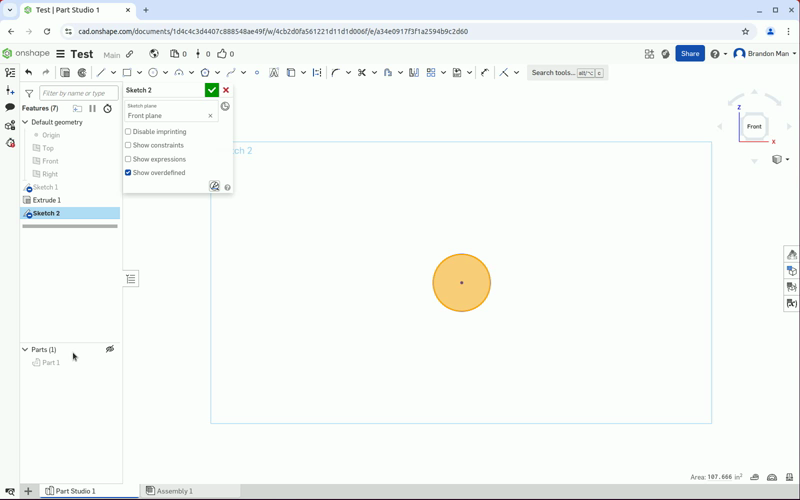
key(shift+e)
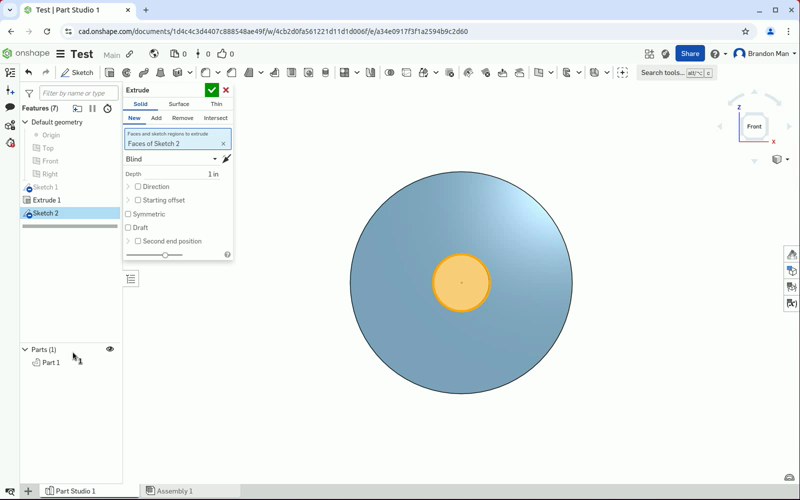
mouse_move(143, 106)
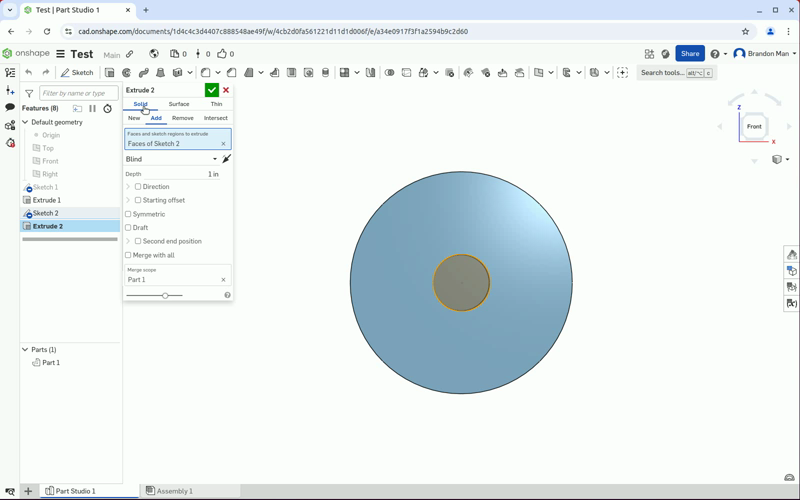
click(143, 106)
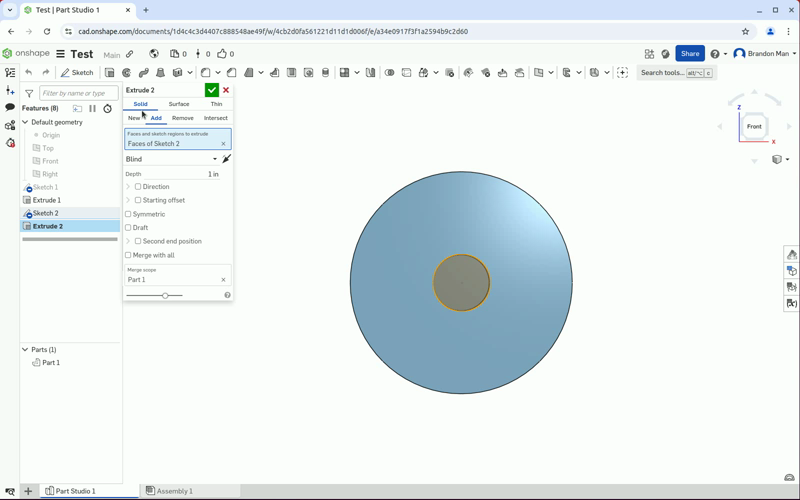
mouse_move(137, 120)
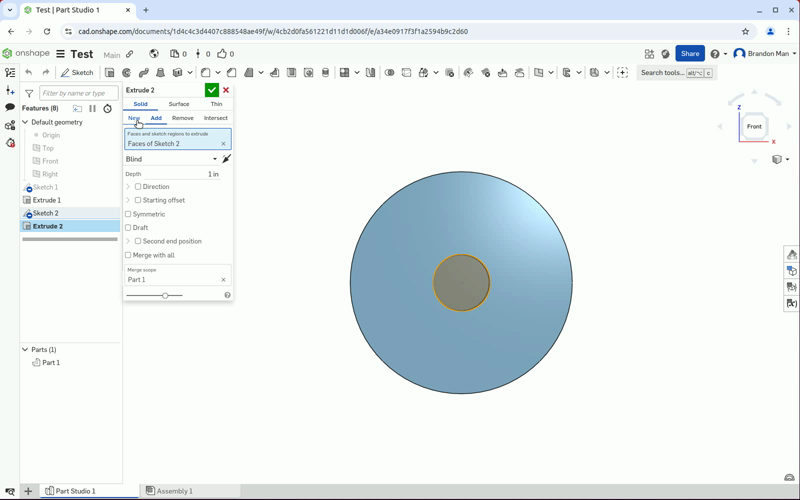
click(137, 120)
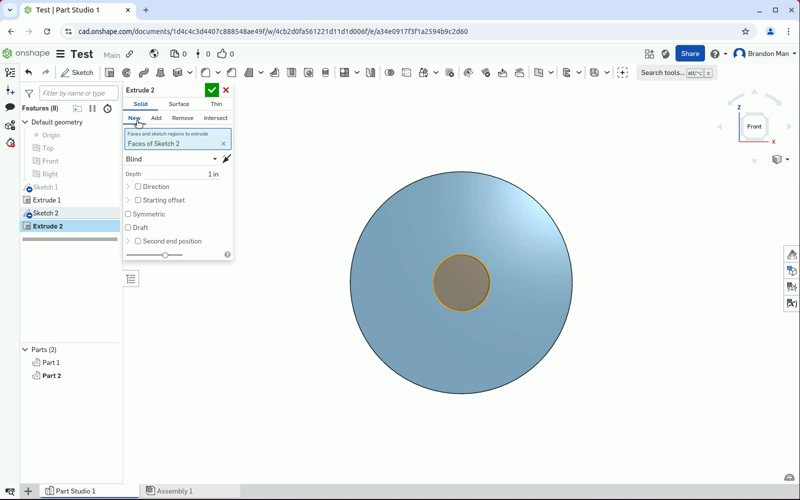
key(tab, 4)
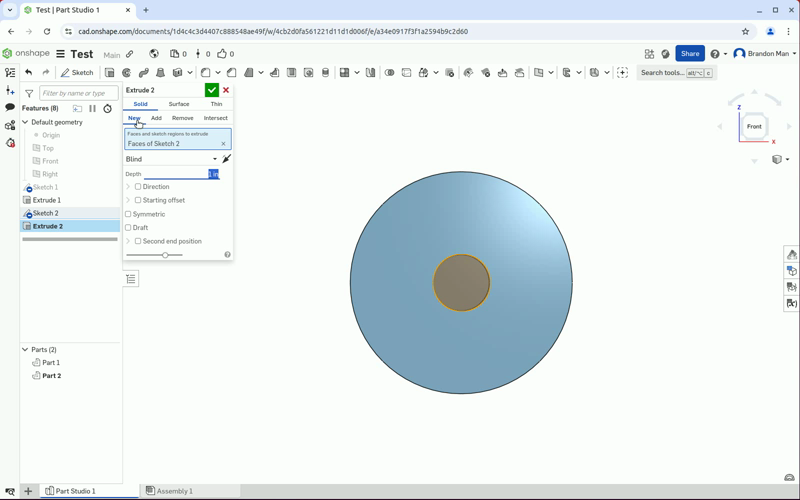
text(4.092)
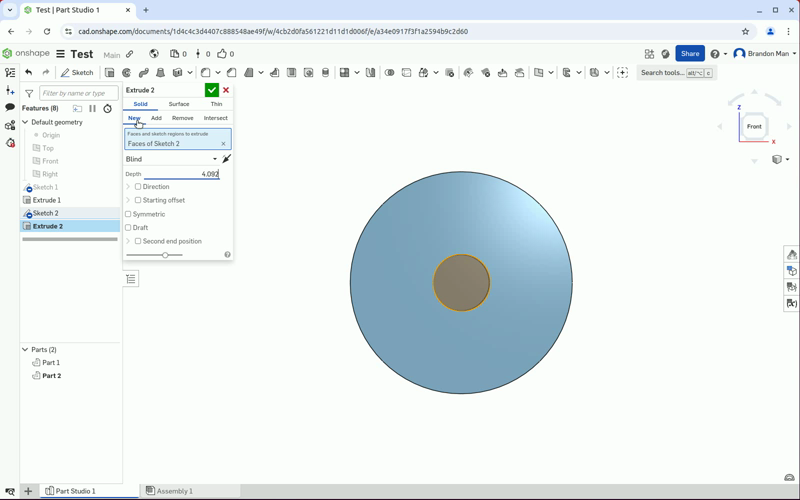
key(enter)
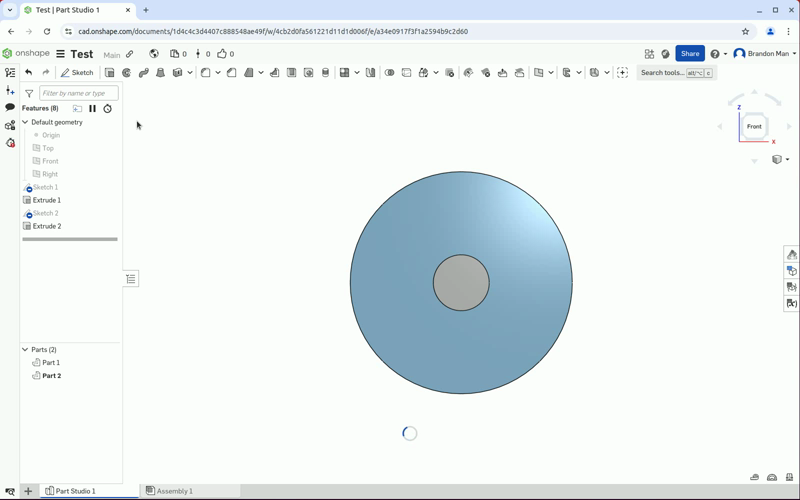
key(shift+h)
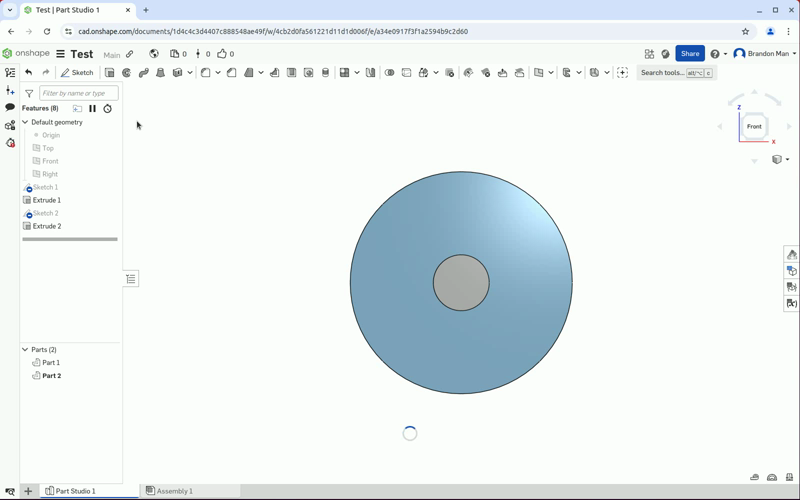
key(shift+h)
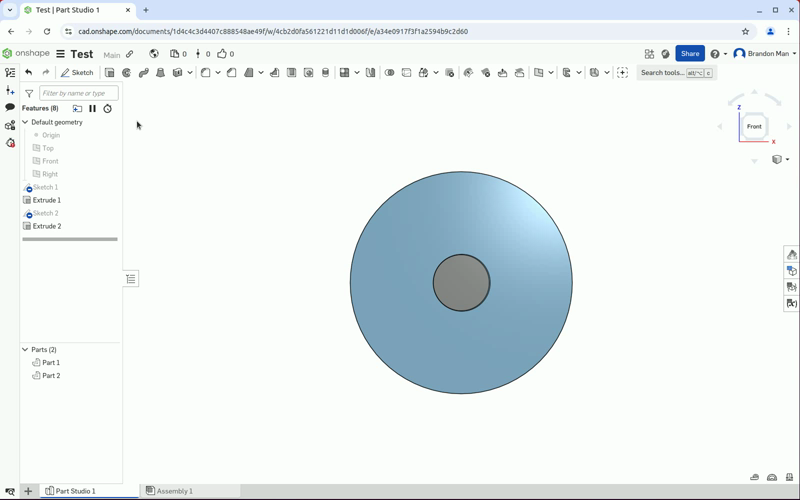
mouse_move(73, 189)
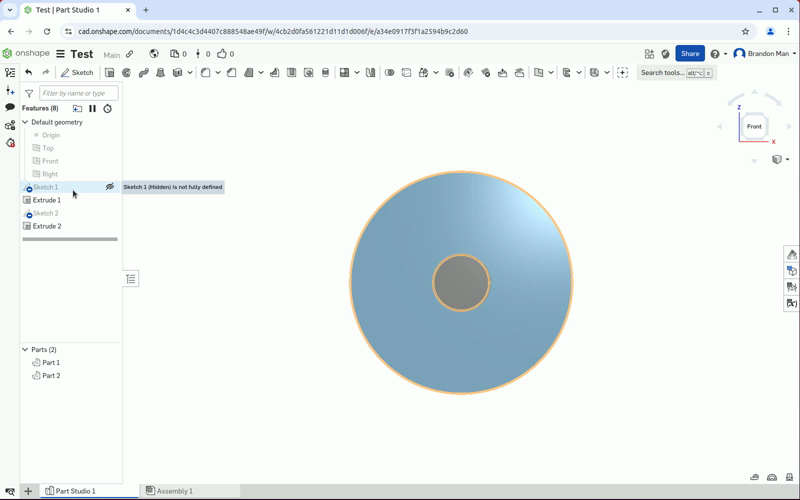
click(73, 189)
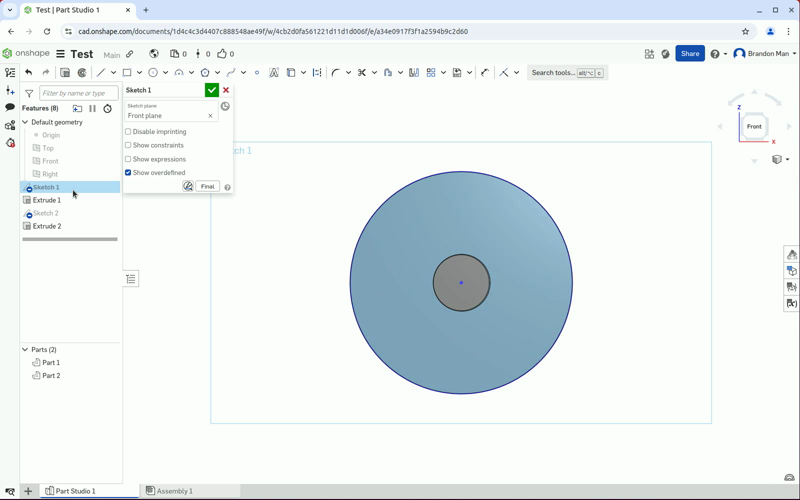
mouse_move(229, 92)
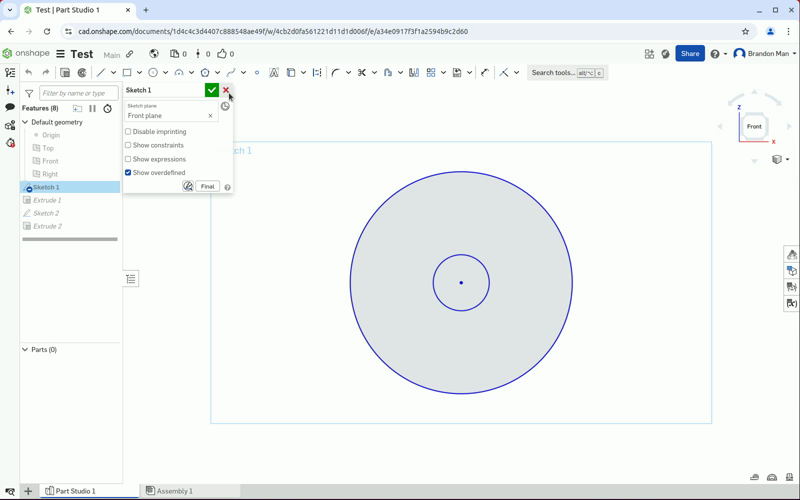
click(229, 92)
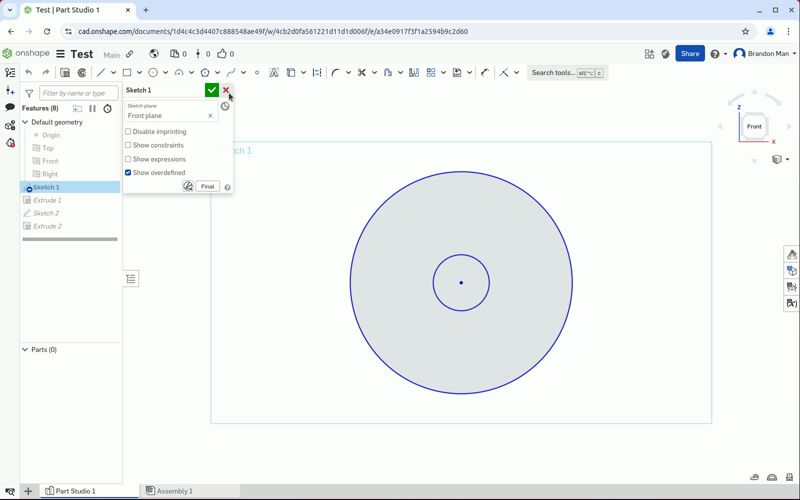
key(shift+s)
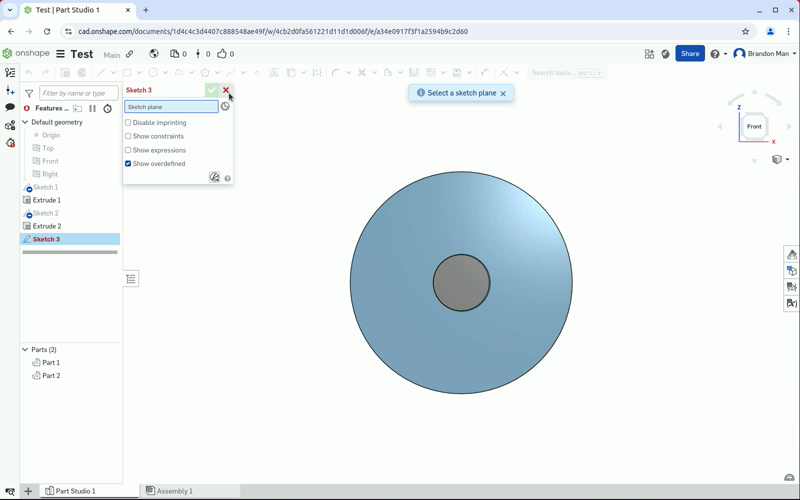
mouse_move(73, 163)
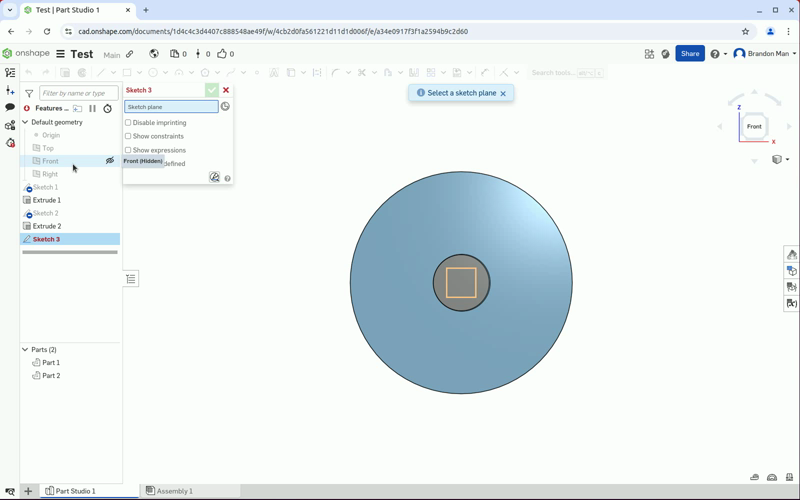
click(73, 163)
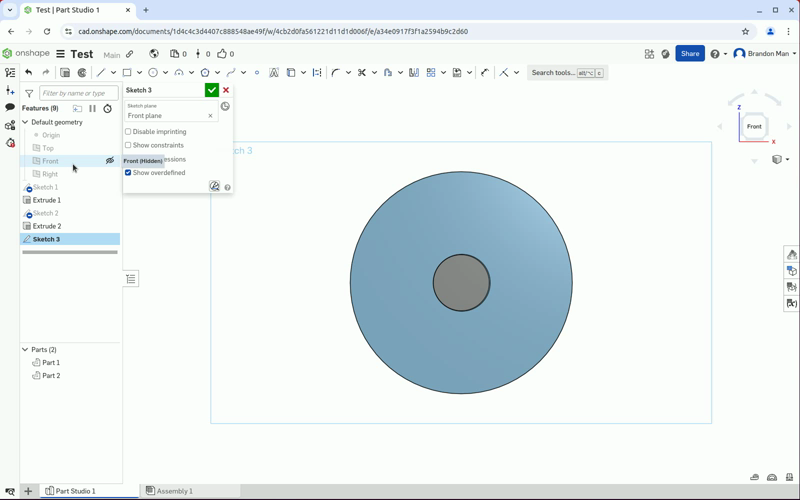
mouse_move(73, 352)
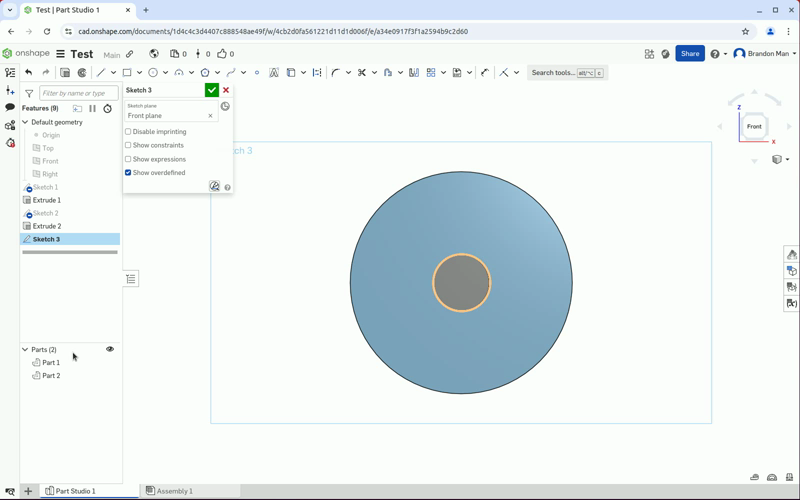
key(y)
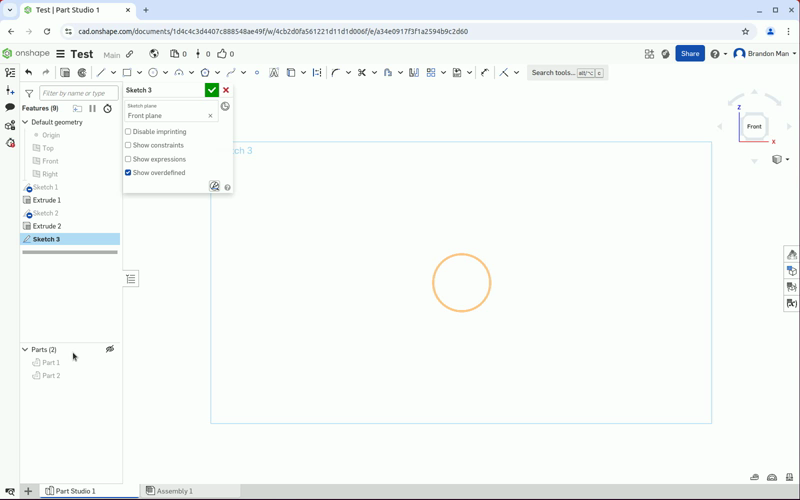
key(c)
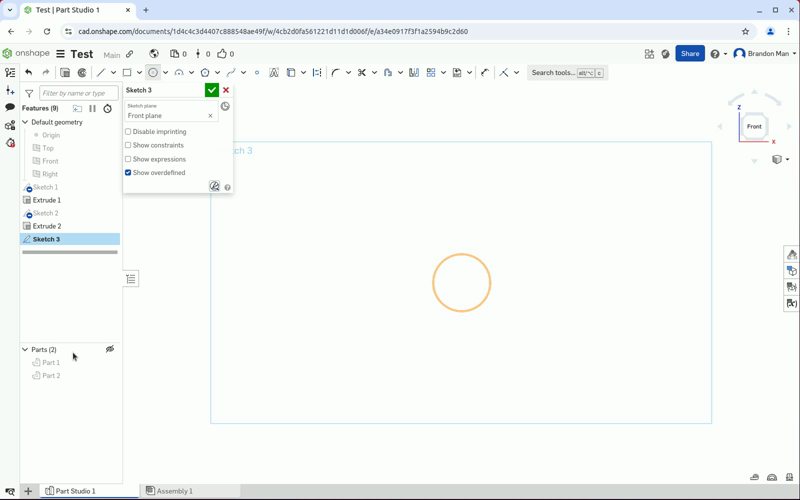
key_down(shift)
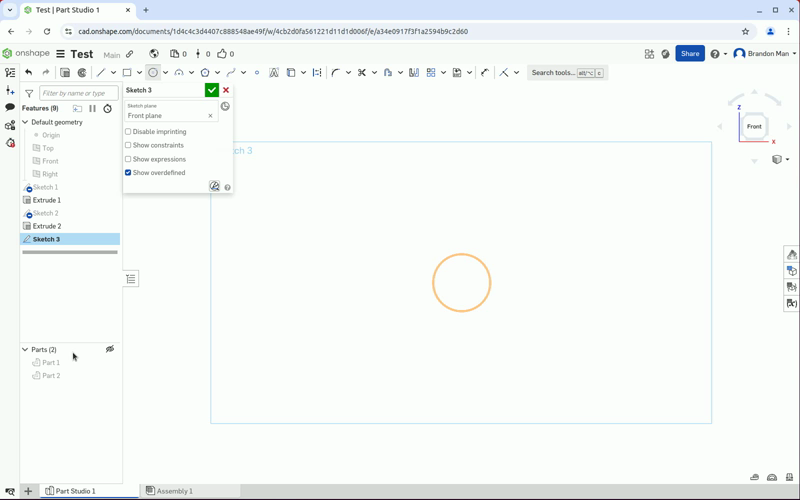
mouse_move(461, 282)
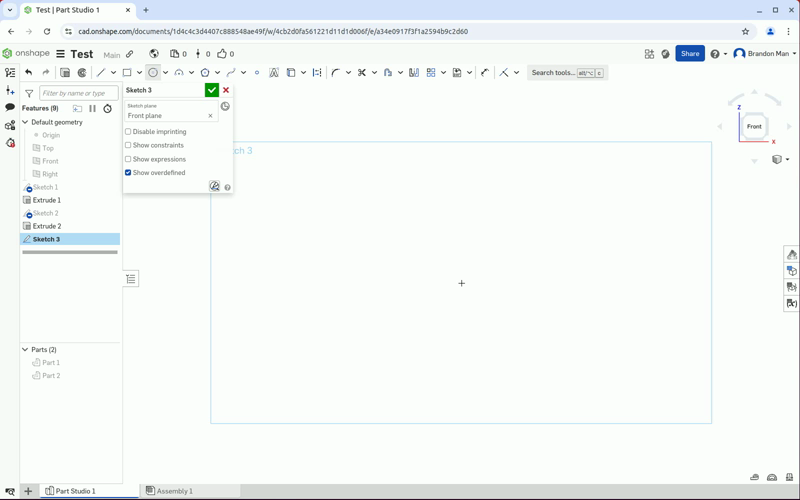
click(461, 282)
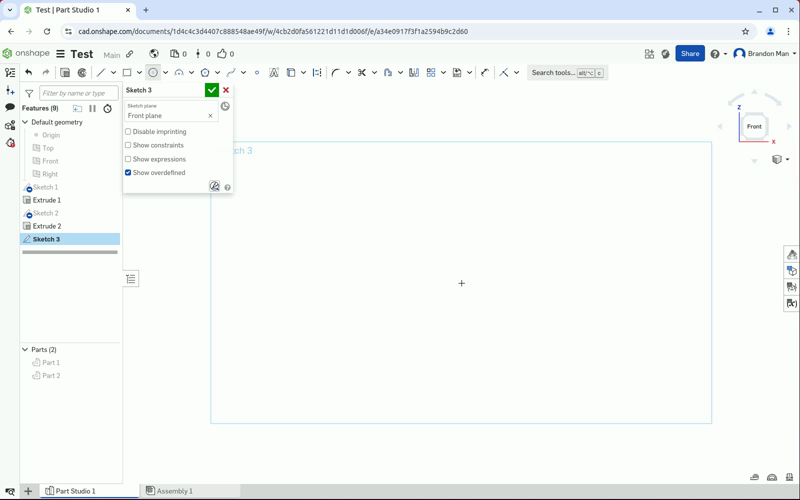
key_up(shift)
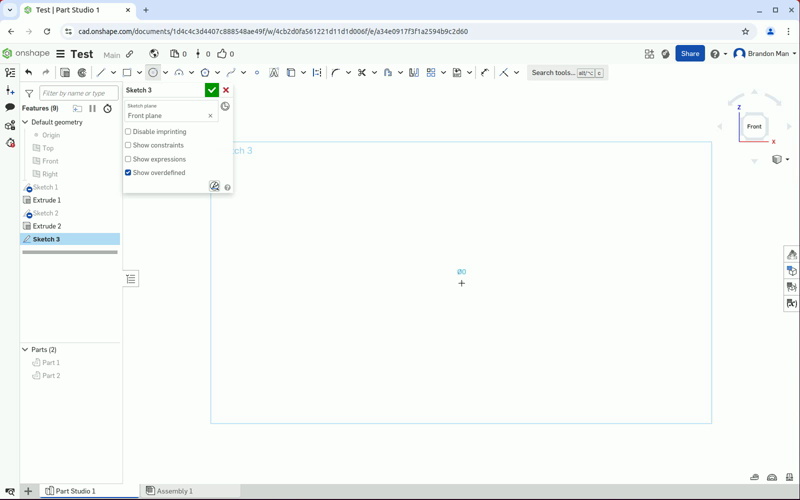
mouse_move(490, 282)
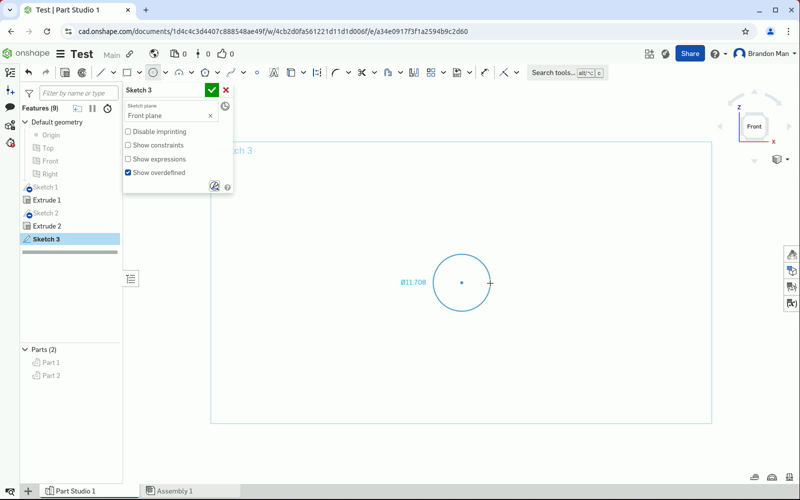
click(490, 282)
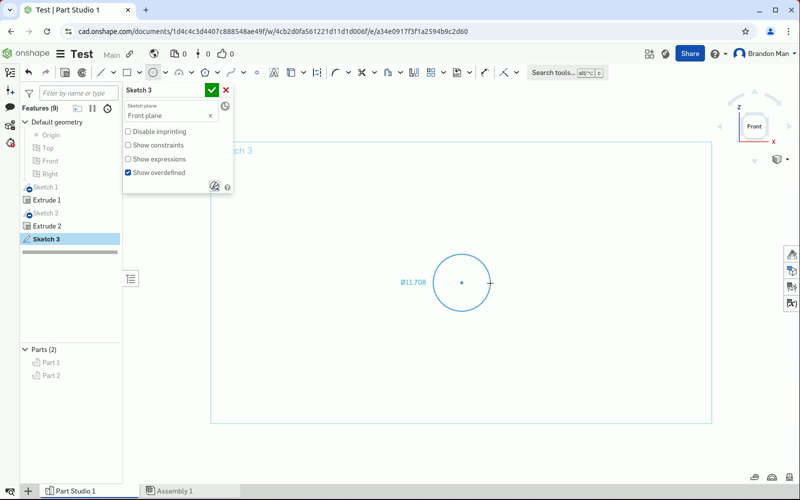
key(esc)
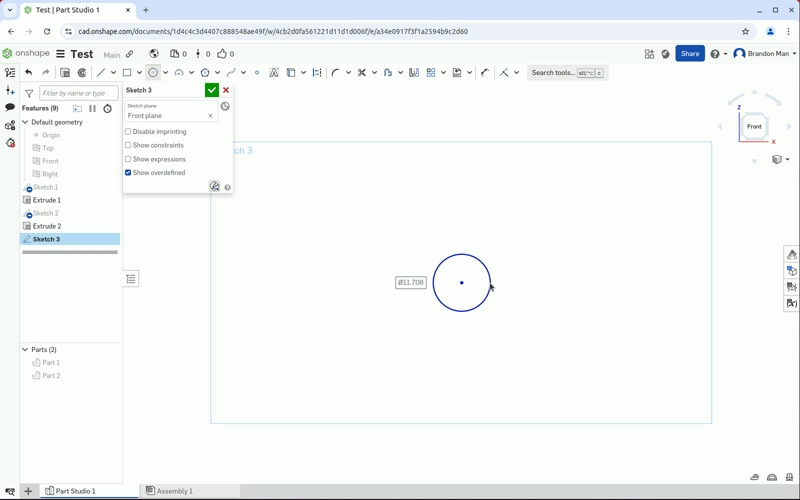
mouse_move(477, 284)
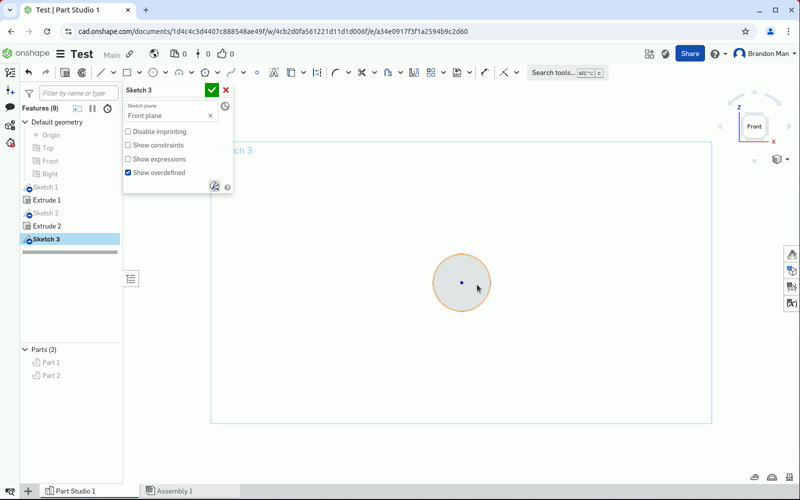
click(477, 284)
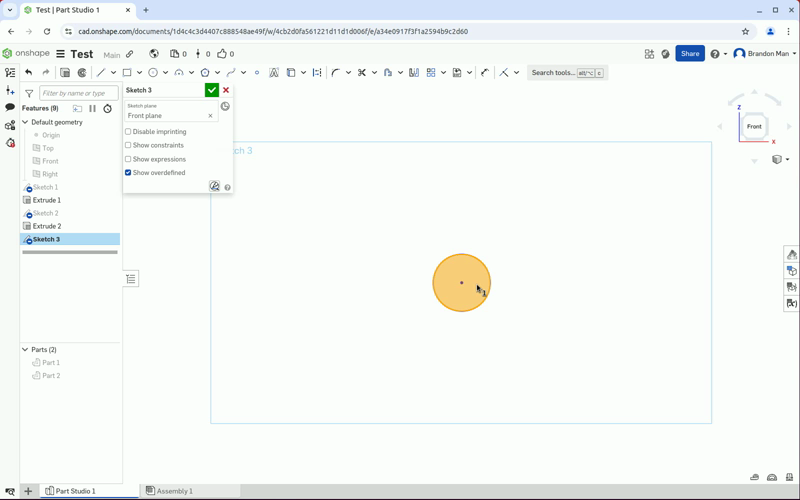
mouse_move(73, 352)
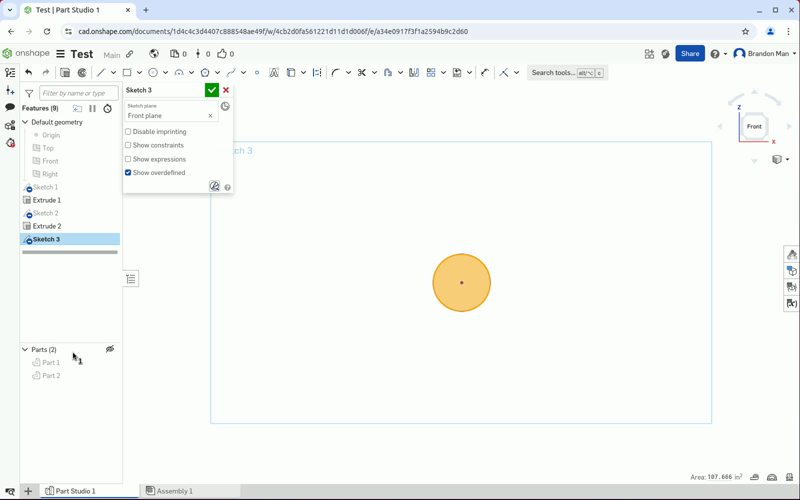
key(shift+y)
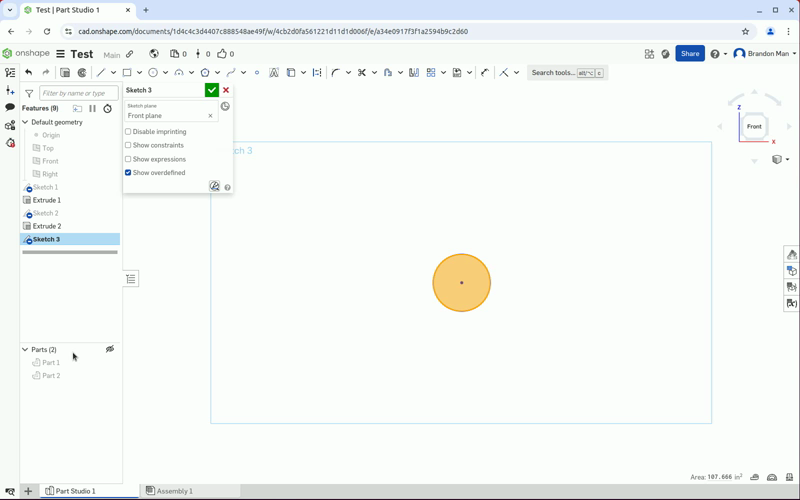
key(shift+e)
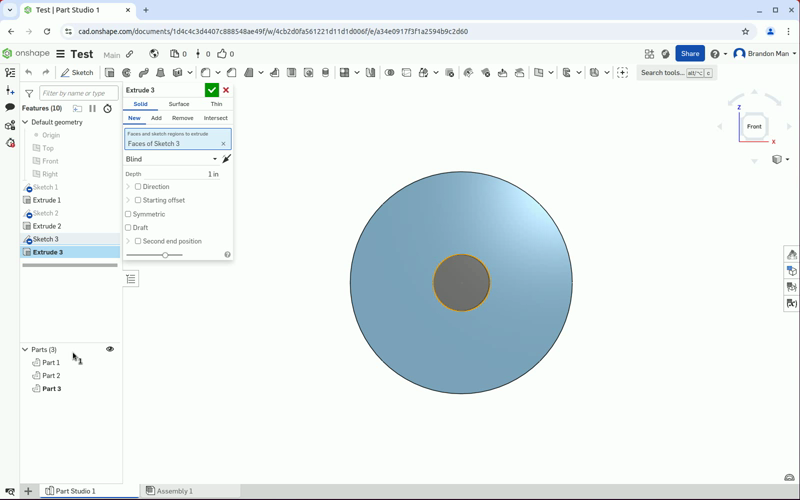
mouse_move(143, 106)
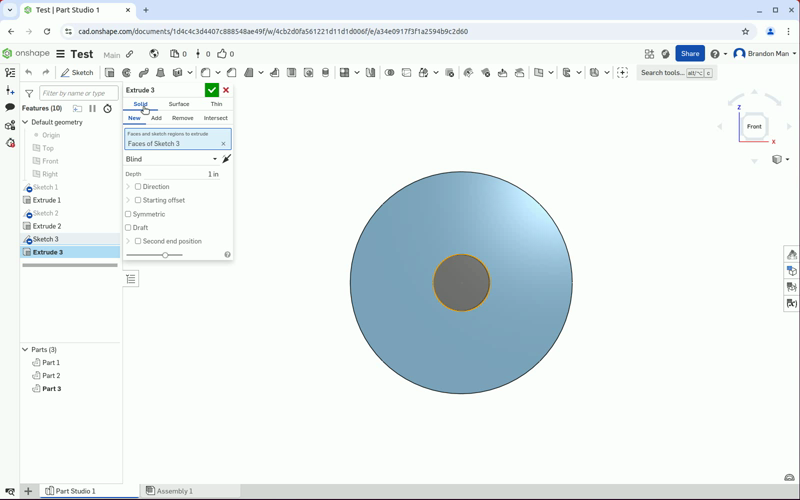
click(143, 106)
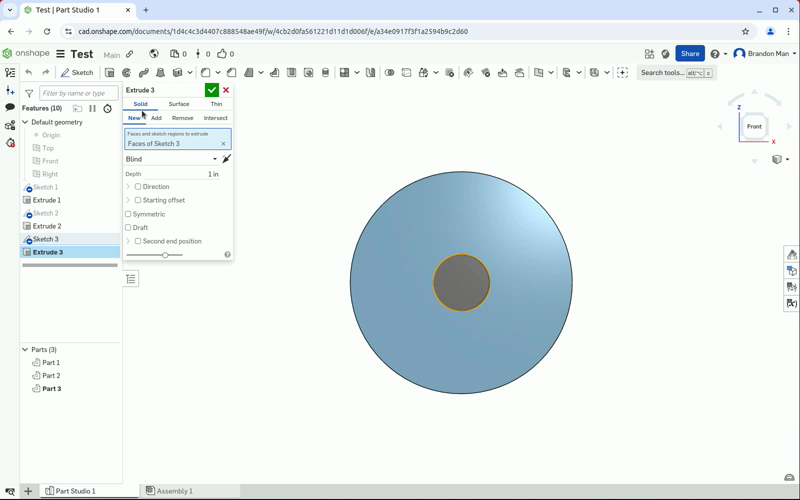
mouse_move(137, 120)
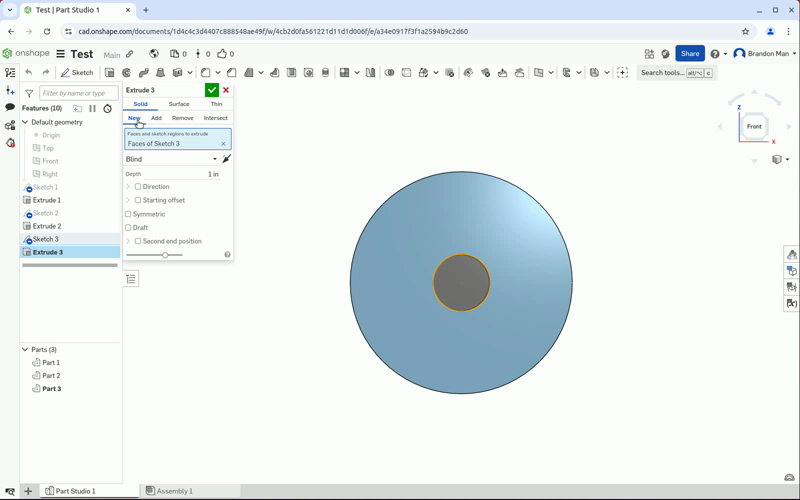
click(137, 120)
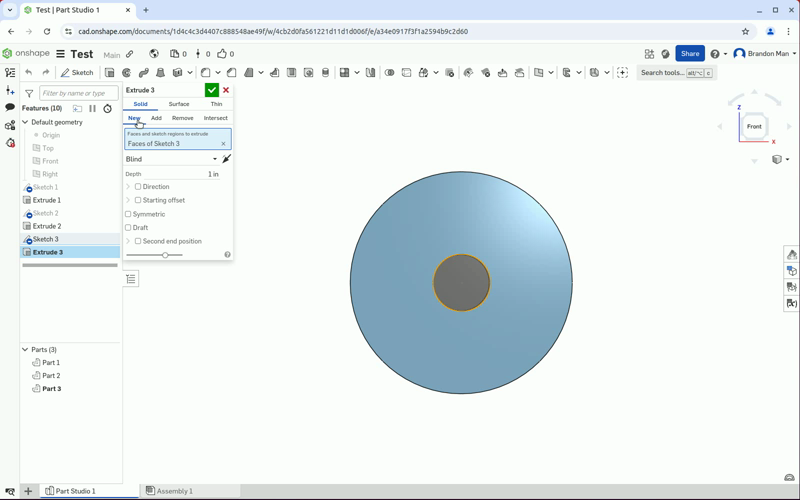
key(tab, 4)
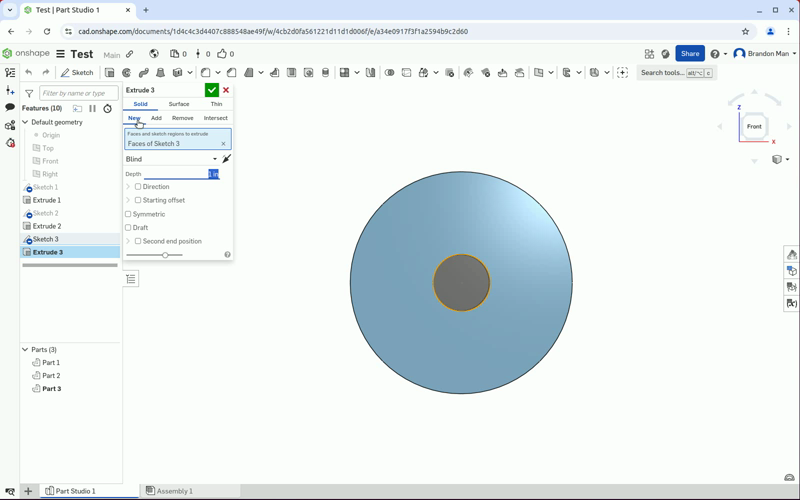
text(23.108)
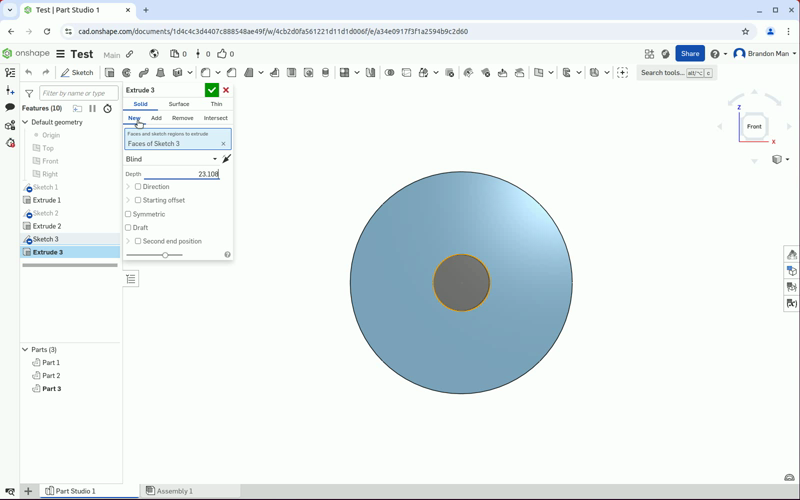
key(enter)
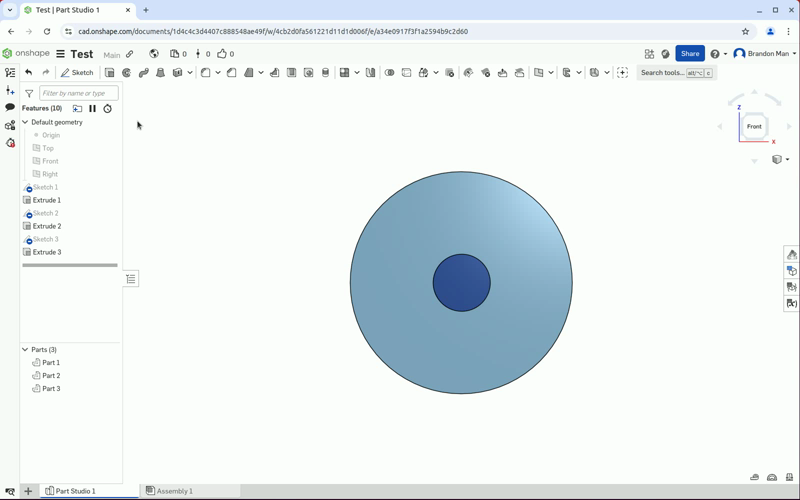
key(shift+h)
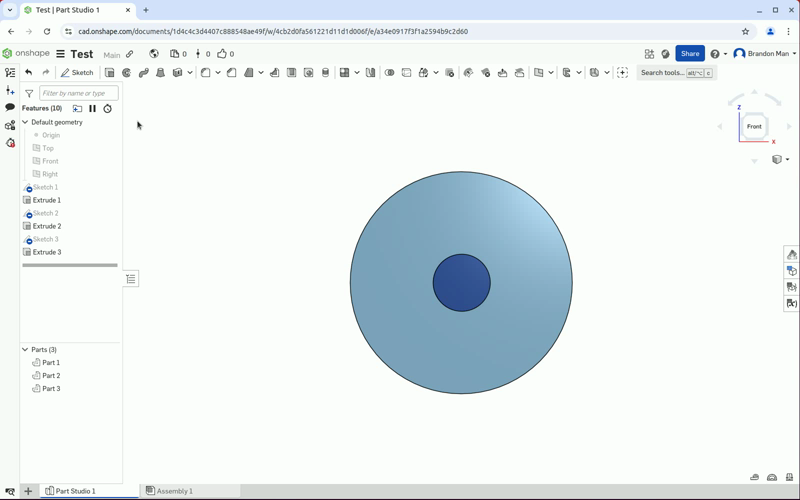
key(shift+h)
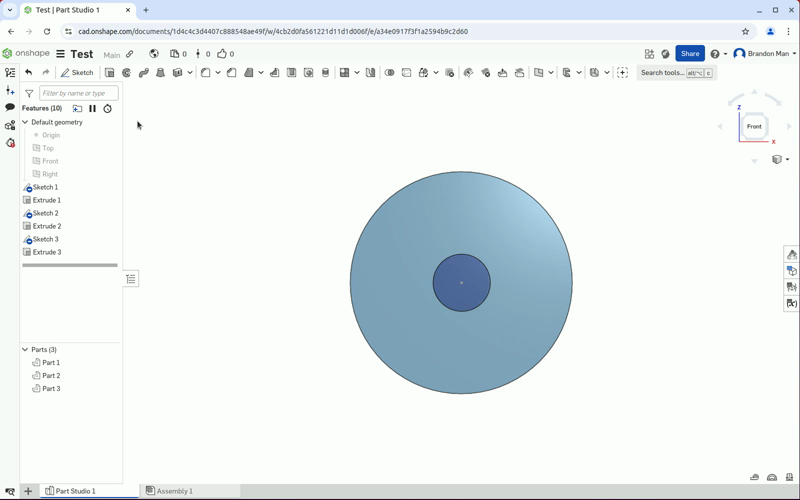
key(shift+7)
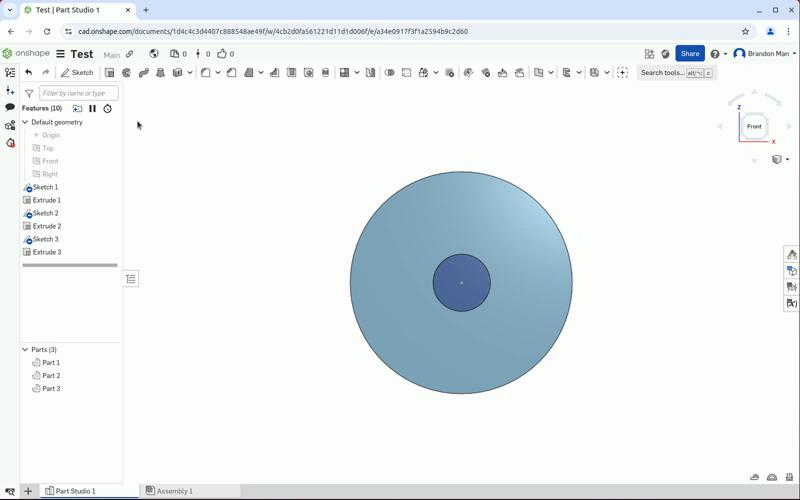
key(left, 2)
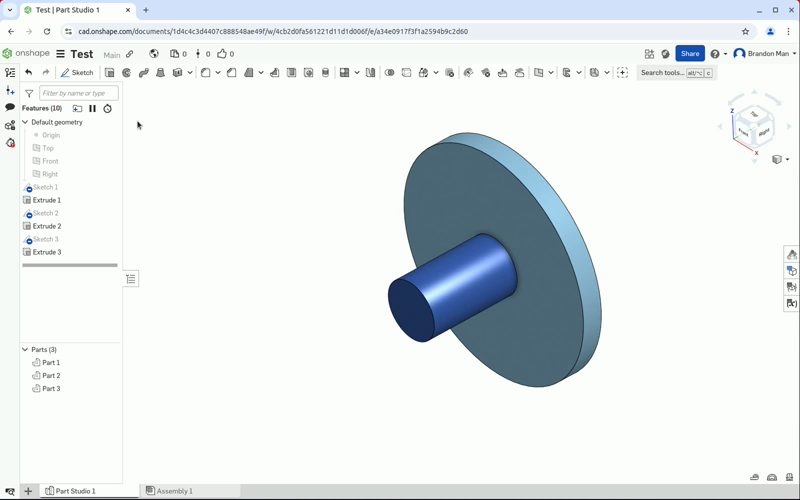
key(down, 2)
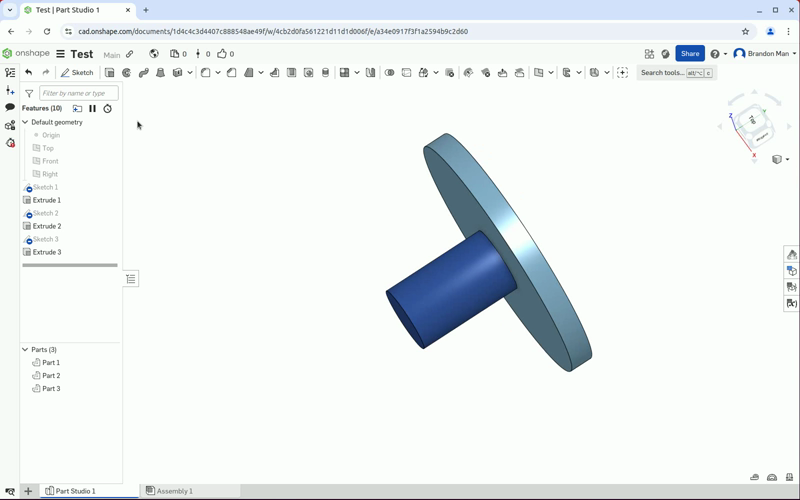
key(up, 2)
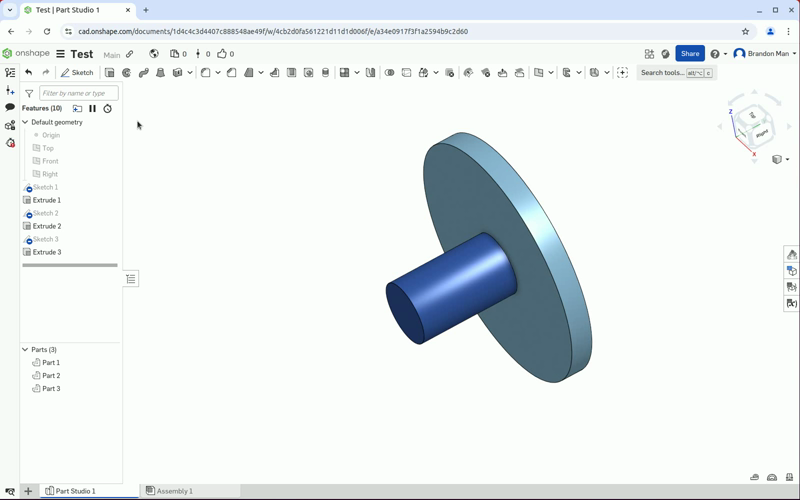
key(right, 2)
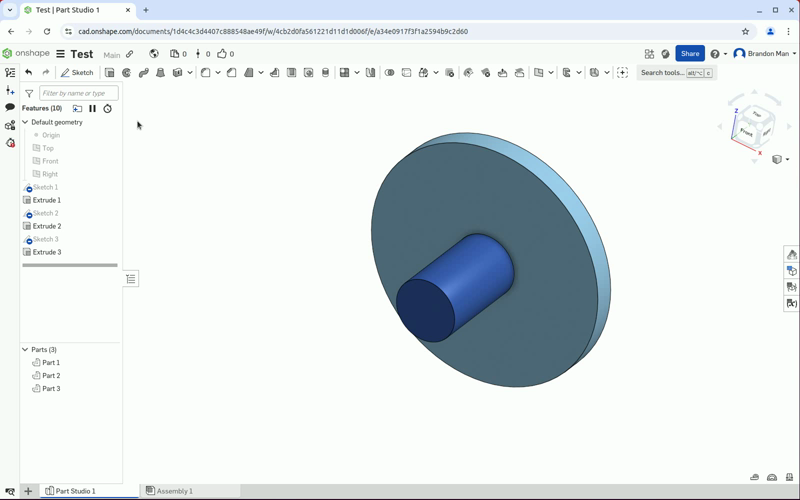
mouse_move(73, 189)
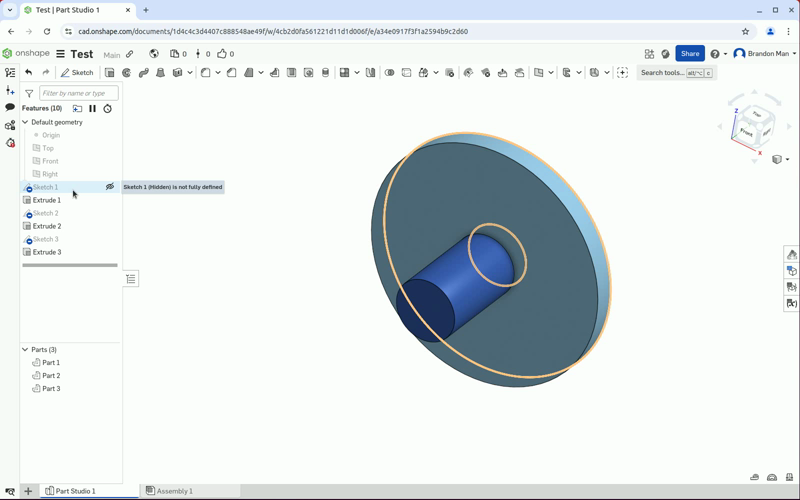
click(73, 189)